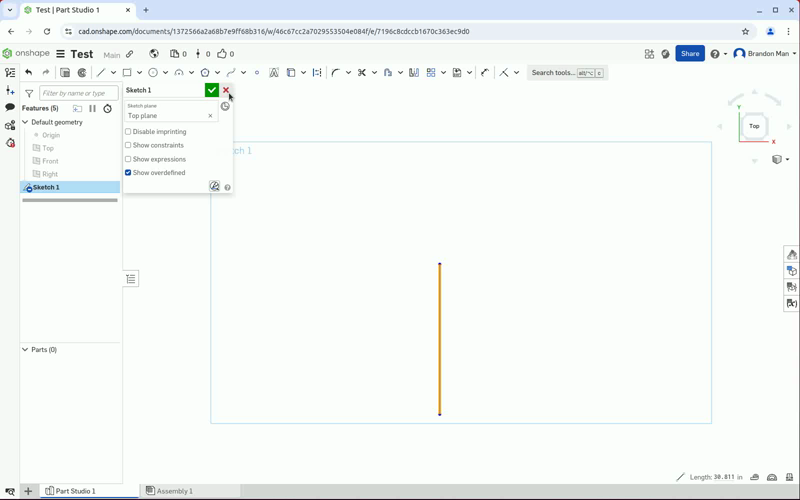
key(shift+h)
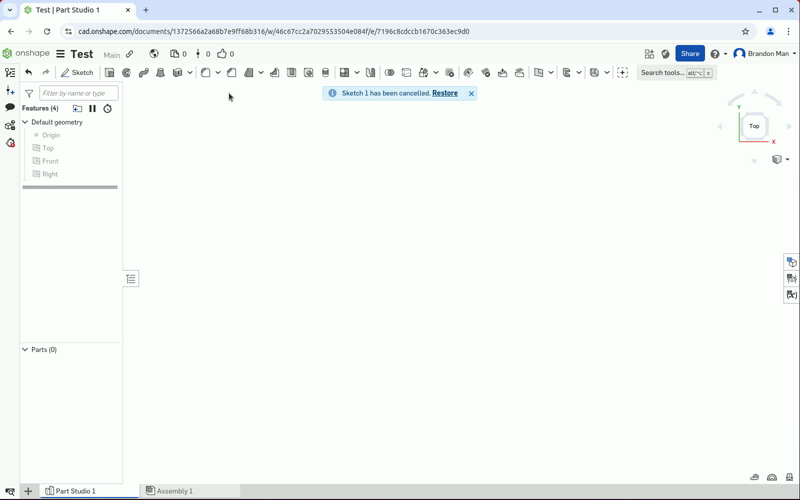
mouse_move(73, 352)
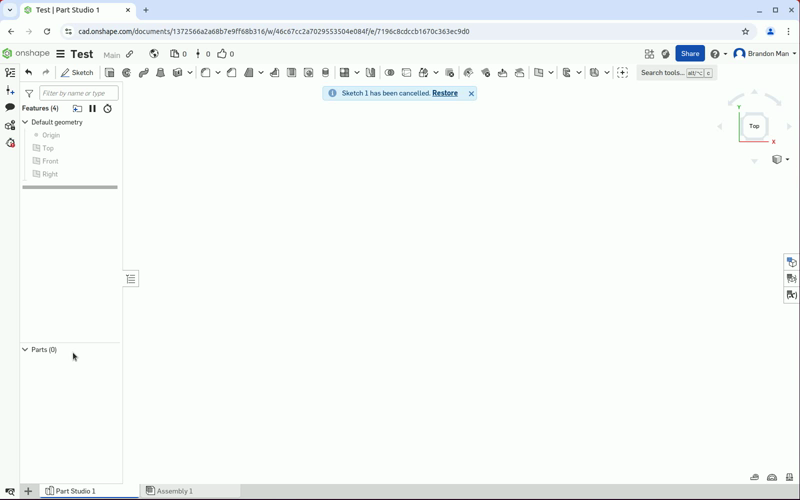
key(y)
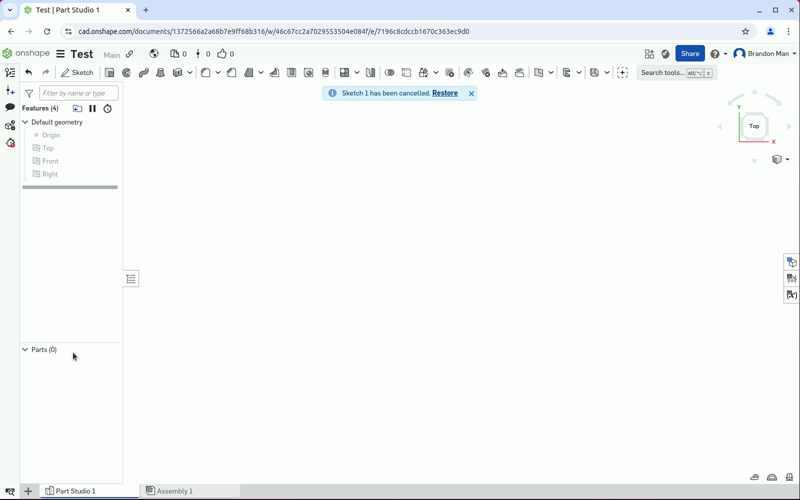
key(shift+p)
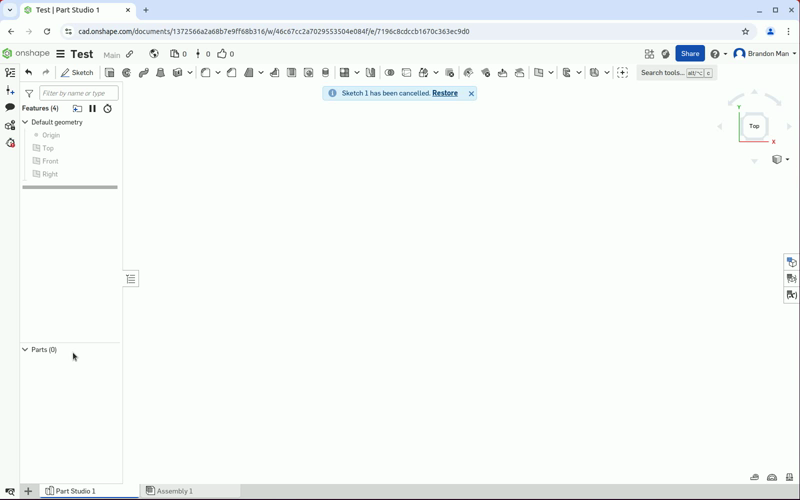
key(space)
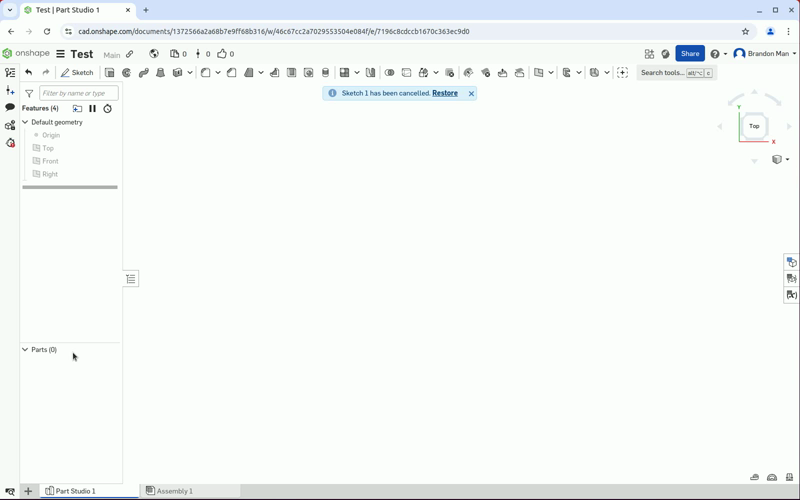
key_down(shift)
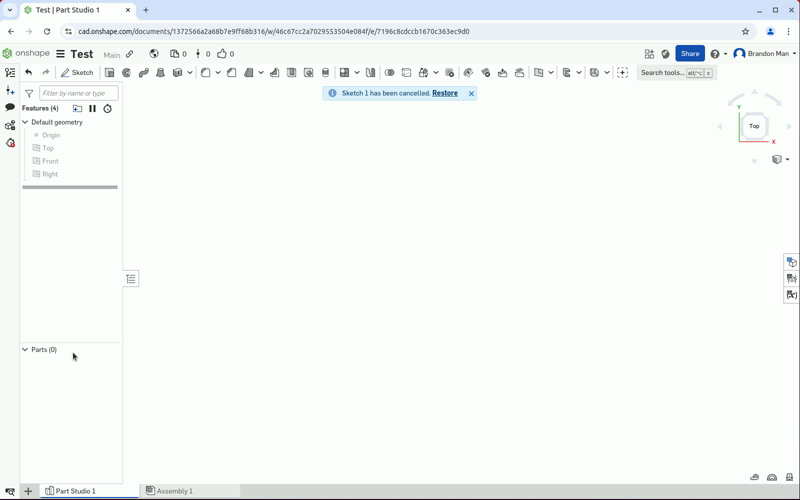
key(up)
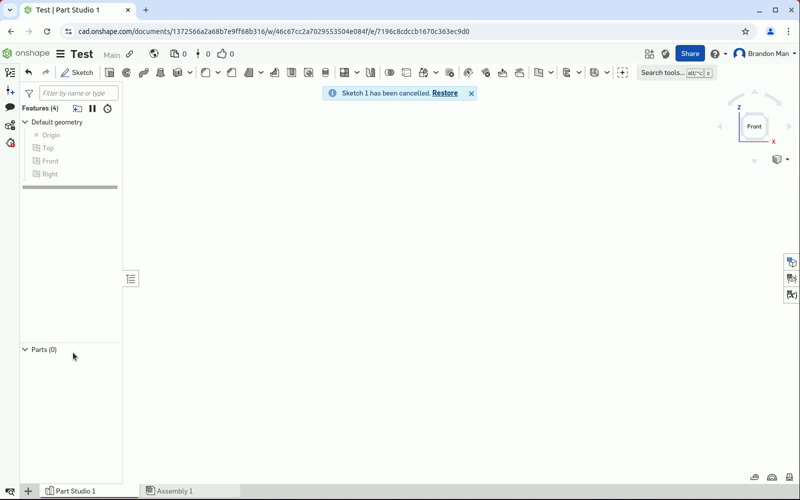
key_up(shift)
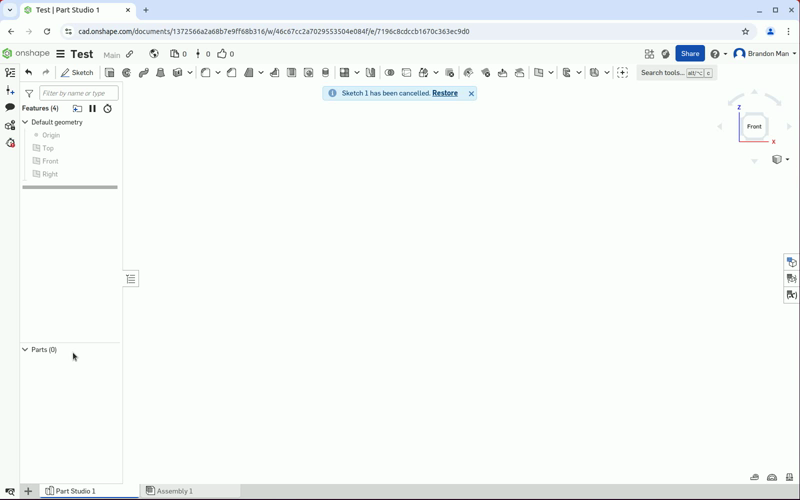
key(space)
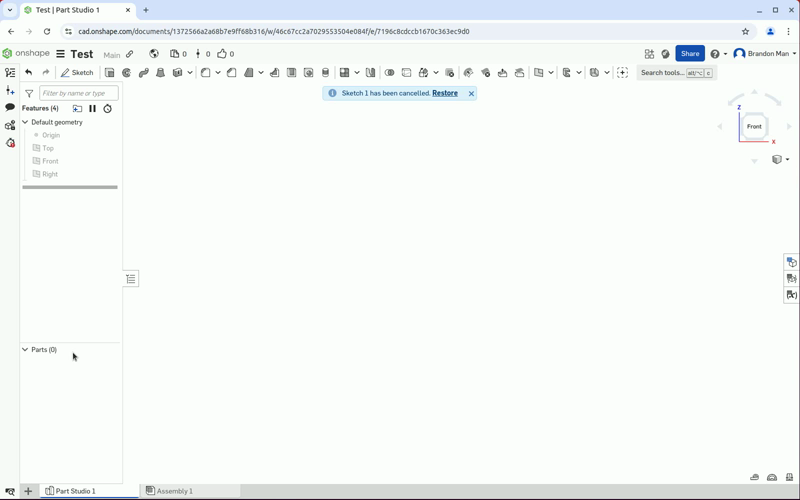
key_down(shift)
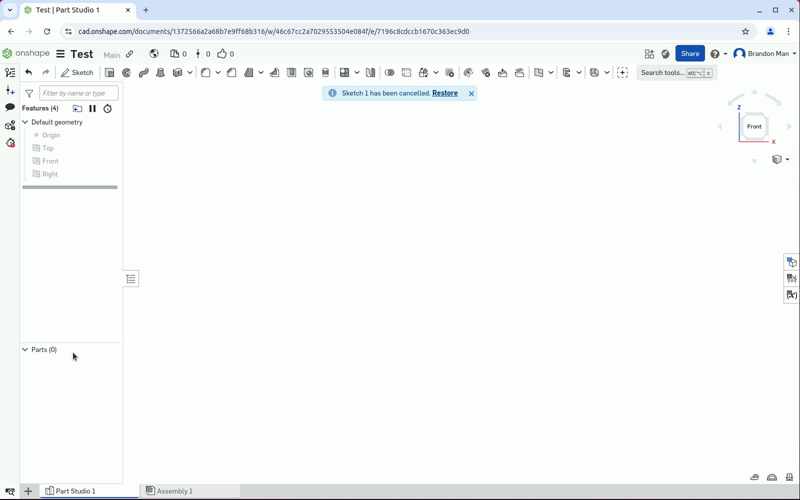
key(left)
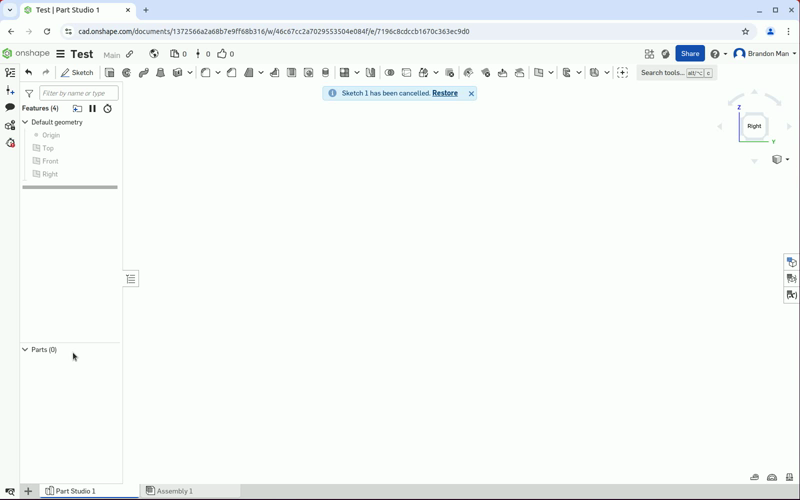
key_up(shift)
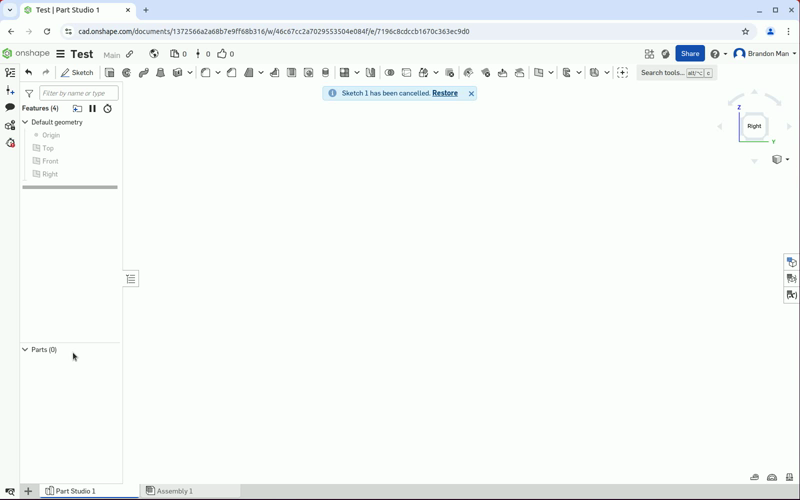
mouse_move(73, 352)
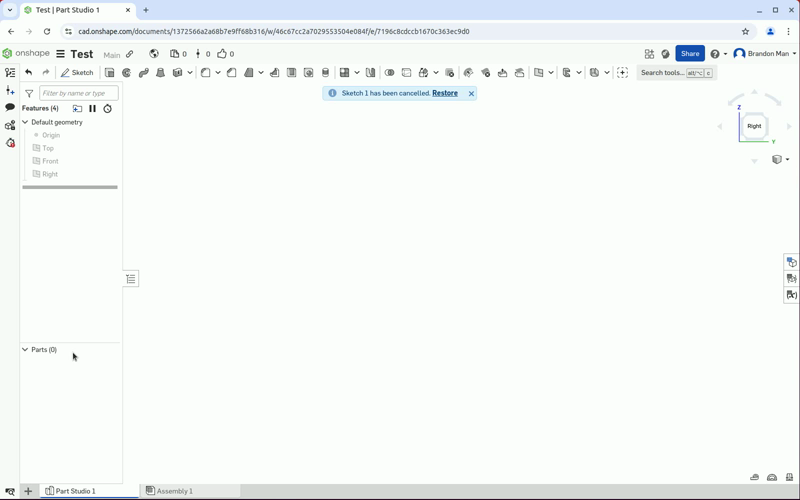
key(shift+y)
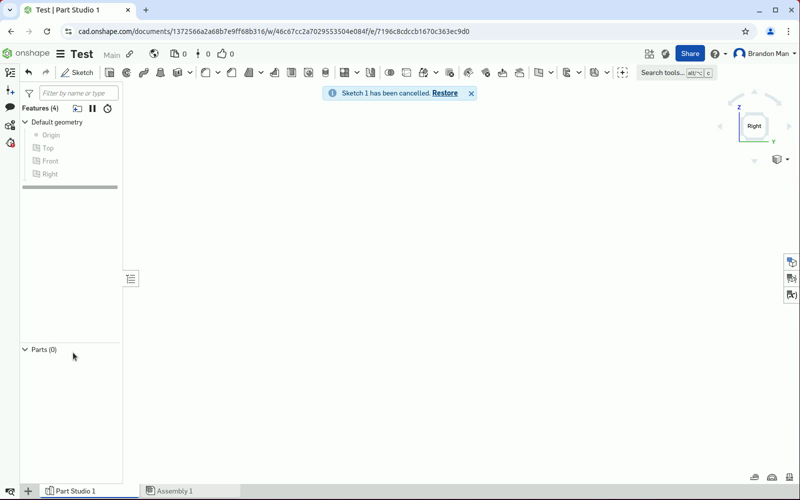
key(shift+s)
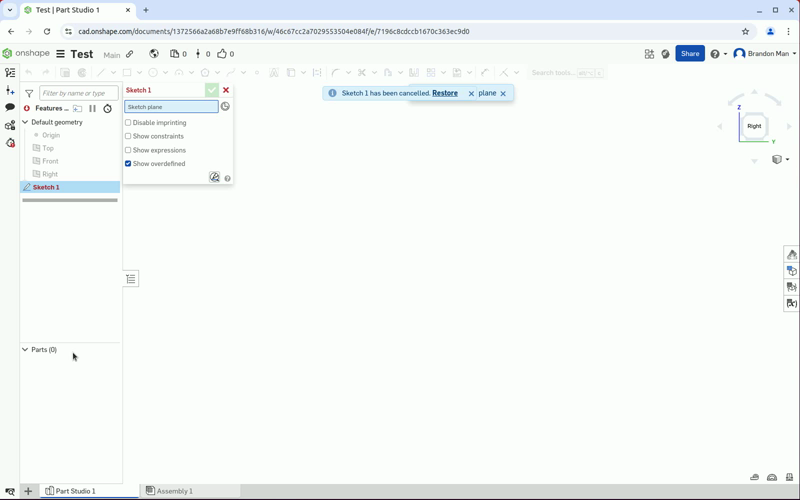
mouse_move(73, 176)
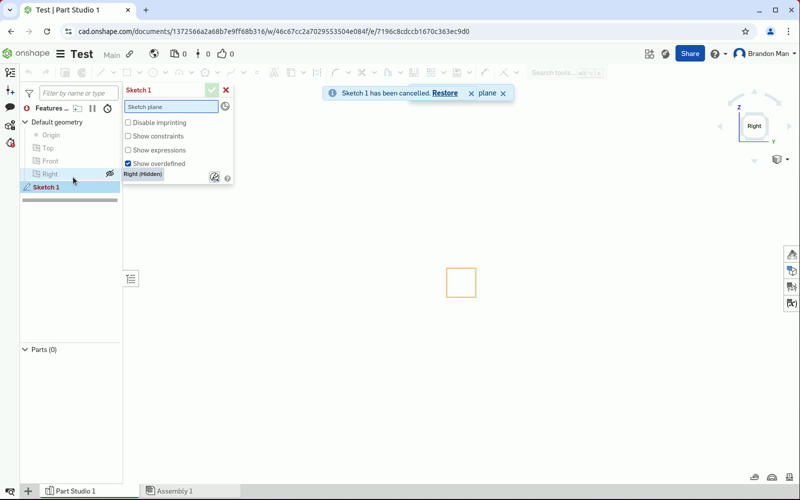
click(73, 176)
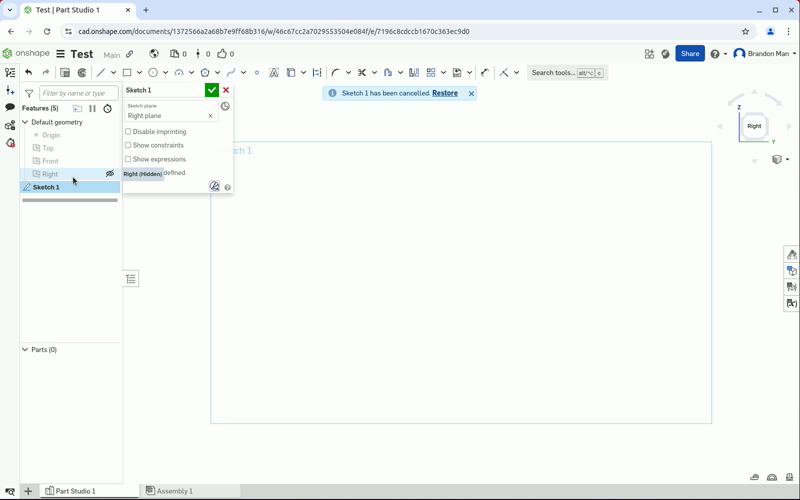
mouse_move(73, 352)
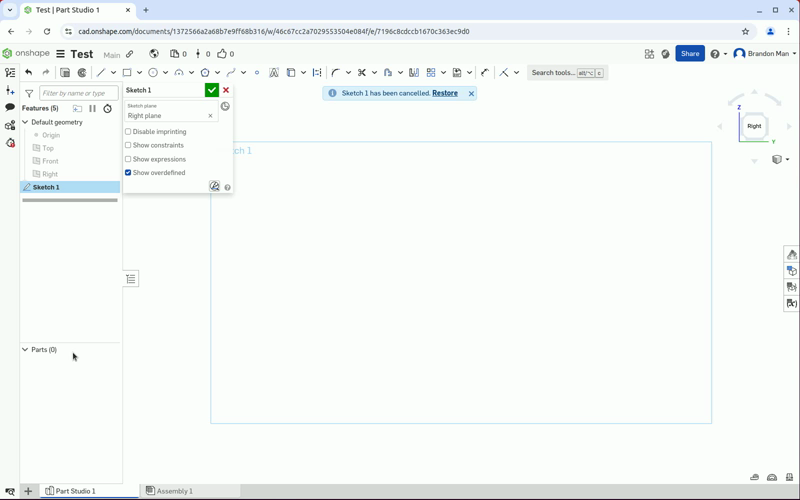
key(y)
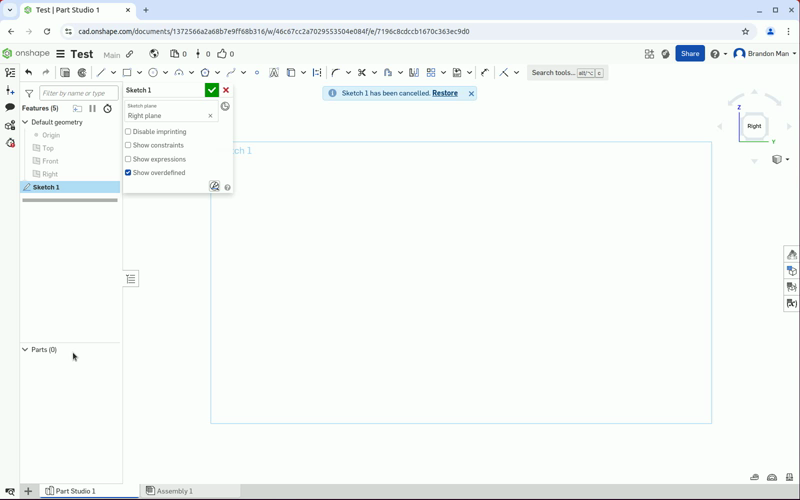
key(l)
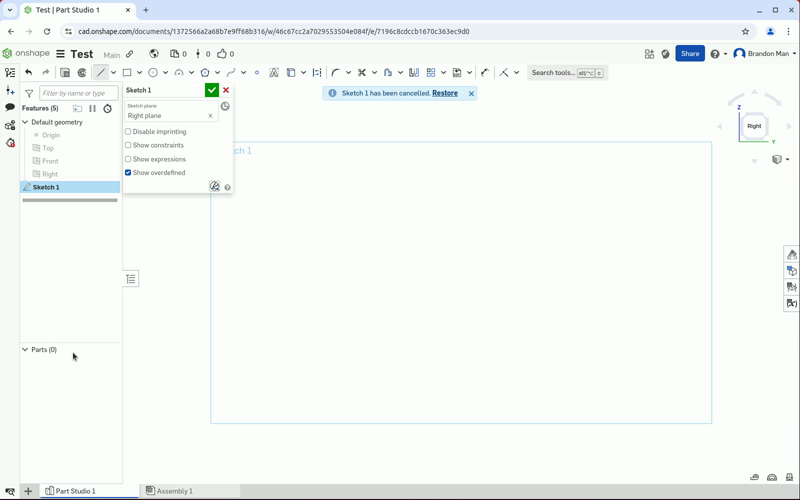
key_down(shift)
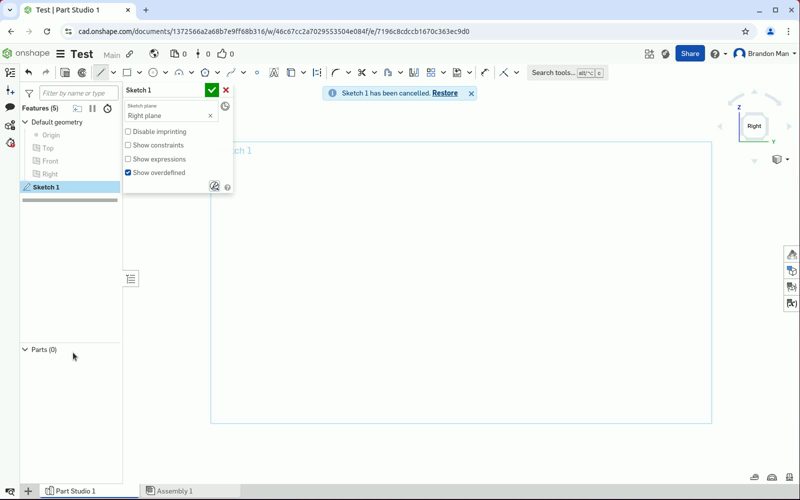
mouse_move(470, 299)
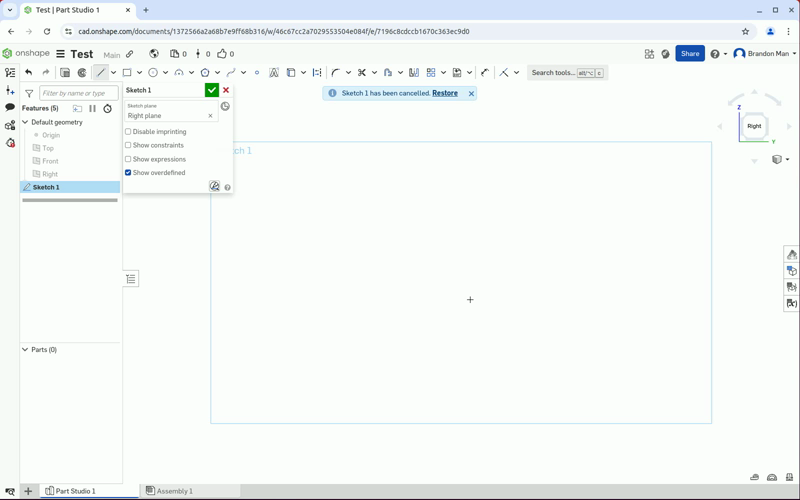
click(470, 299)
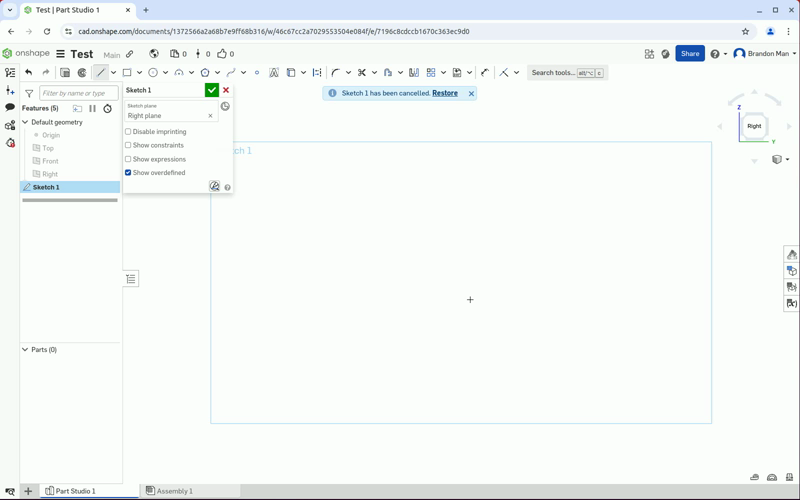
key_up(shift)
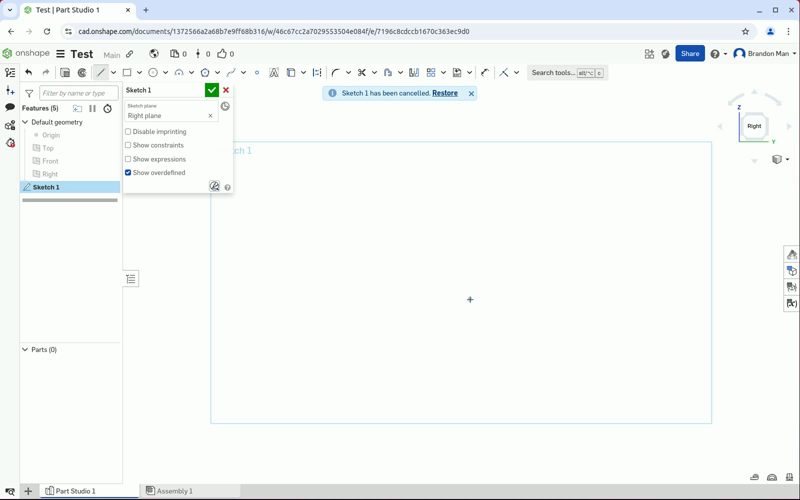
key_down(shift)
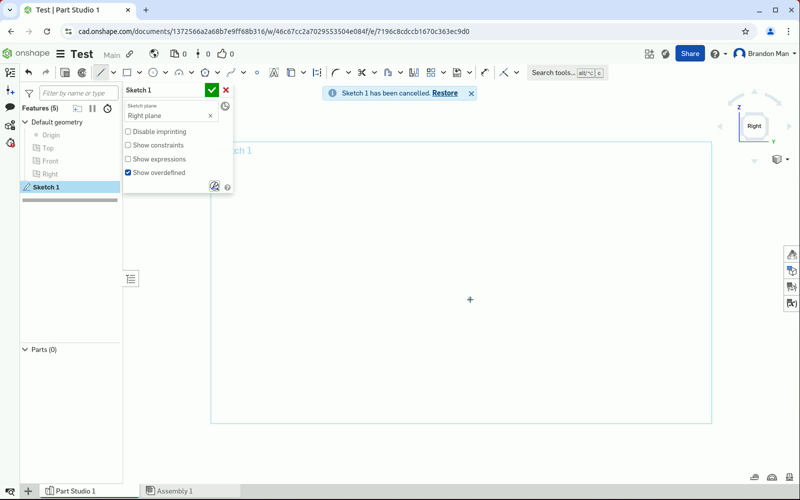
mouse_move(500, 299)
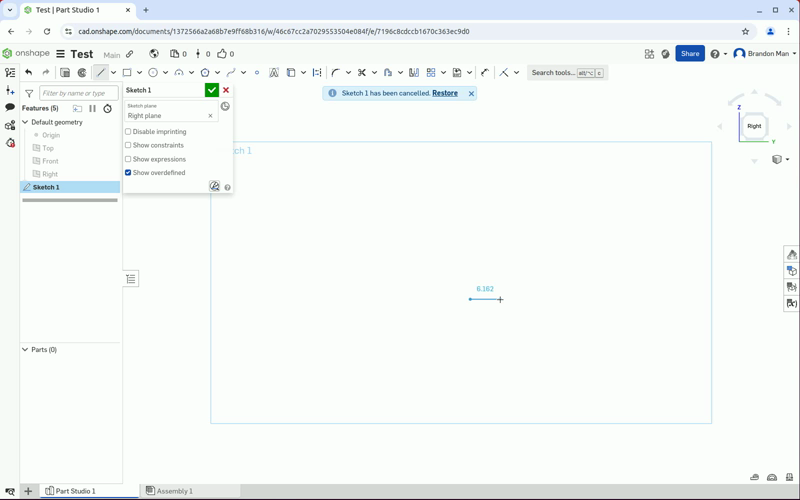
mouse_move(515, 299)
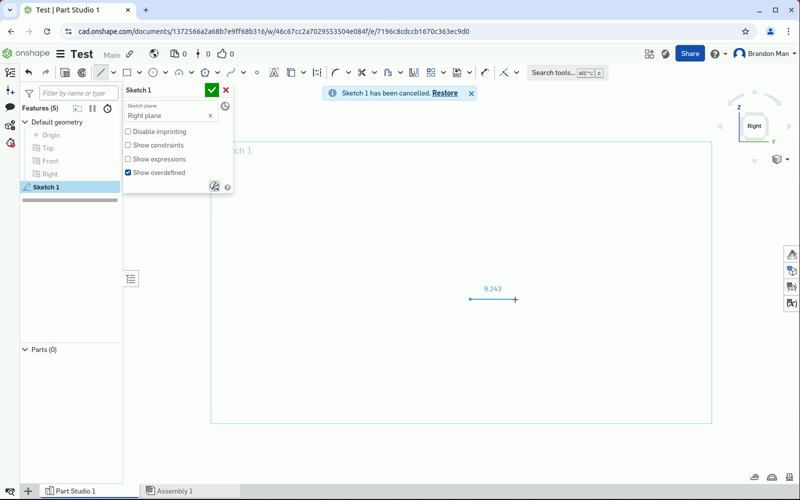
click(515, 299)
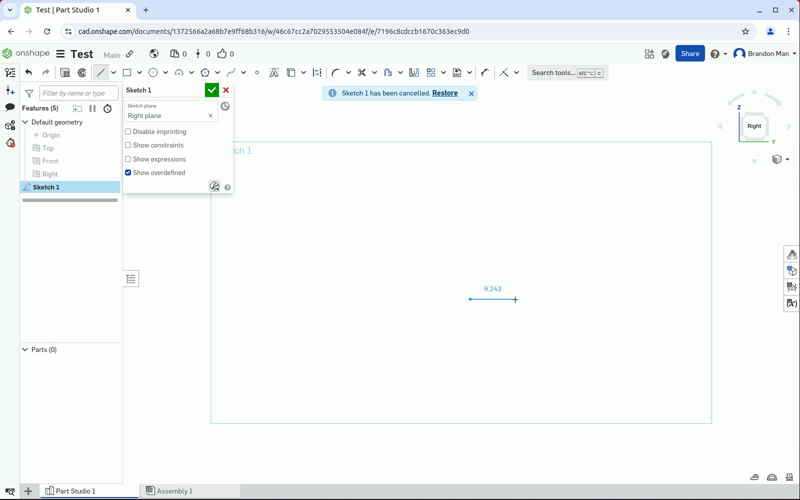
key_up(shift)
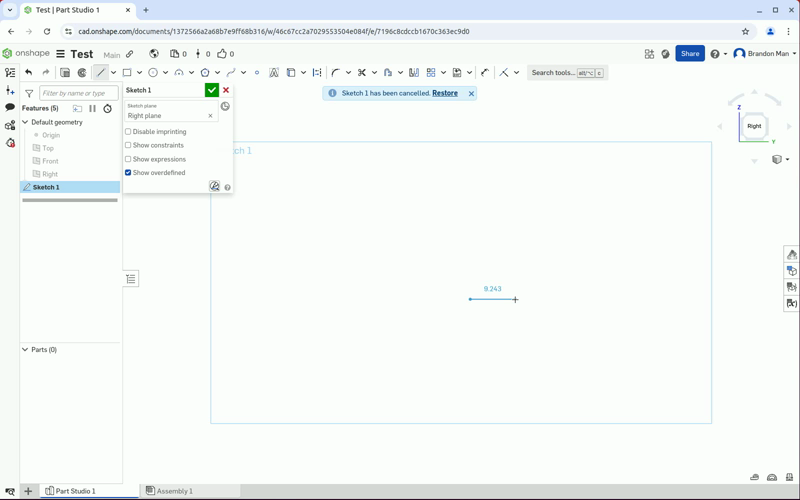
key_down(shift)
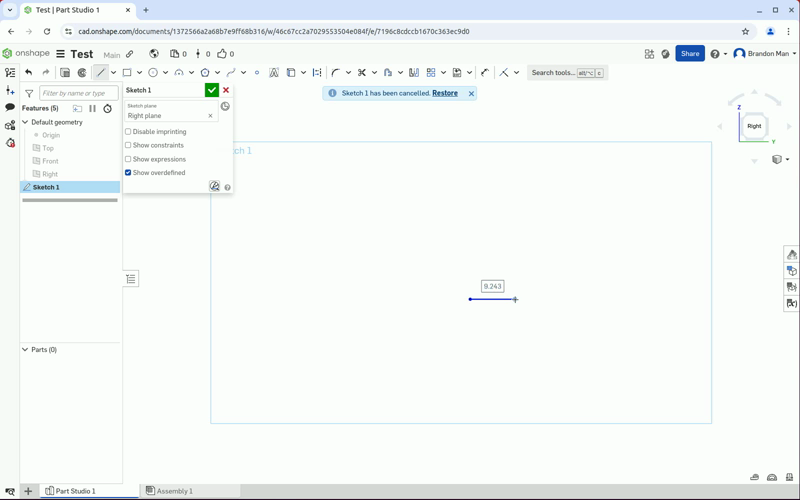
mouse_move(545, 299)
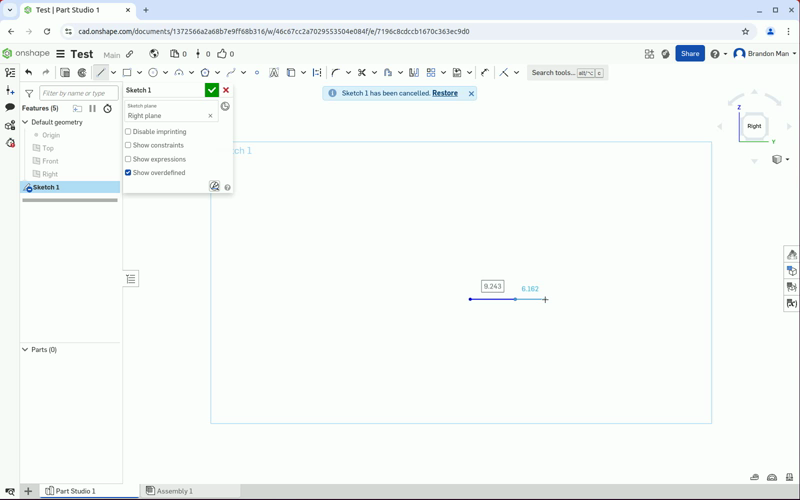
mouse_move(515, 254)
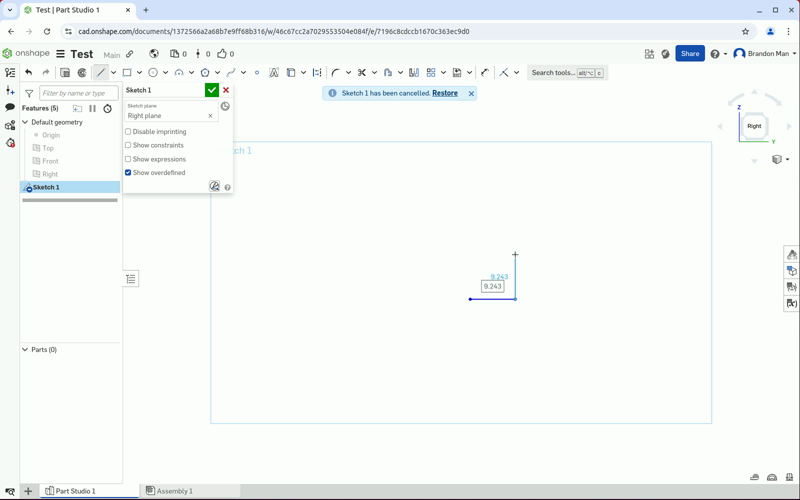
click(515, 254)
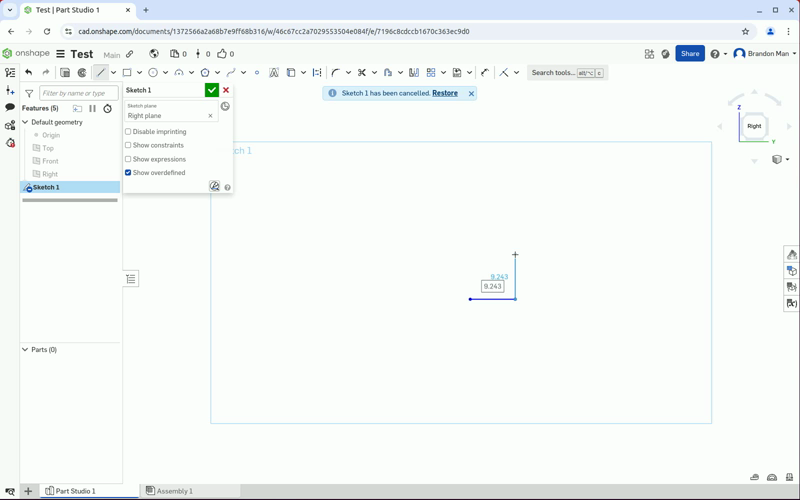
key_up(shift)
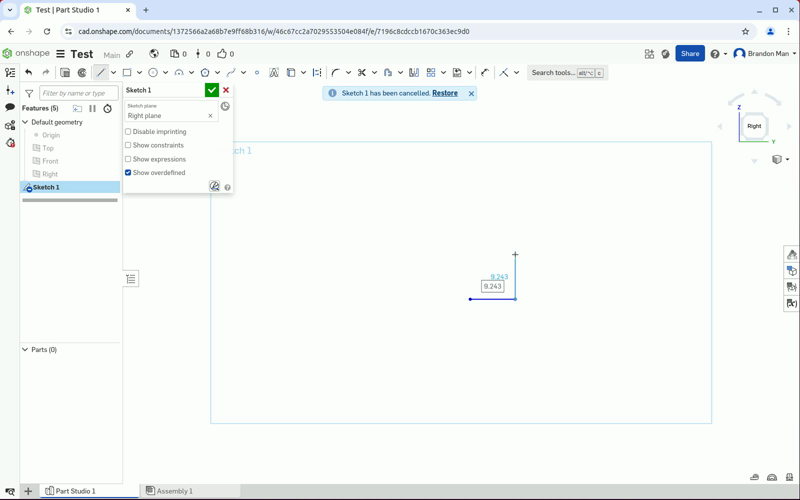
key_down(shift)
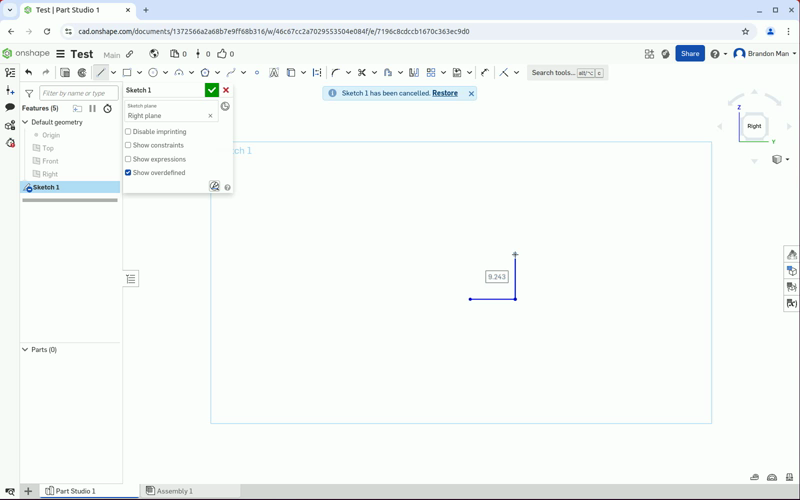
mouse_move(545, 254)
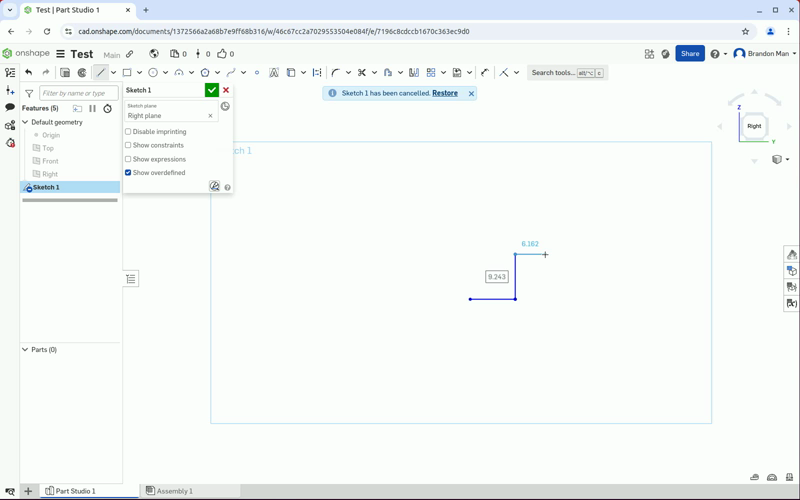
mouse_move(470, 254)
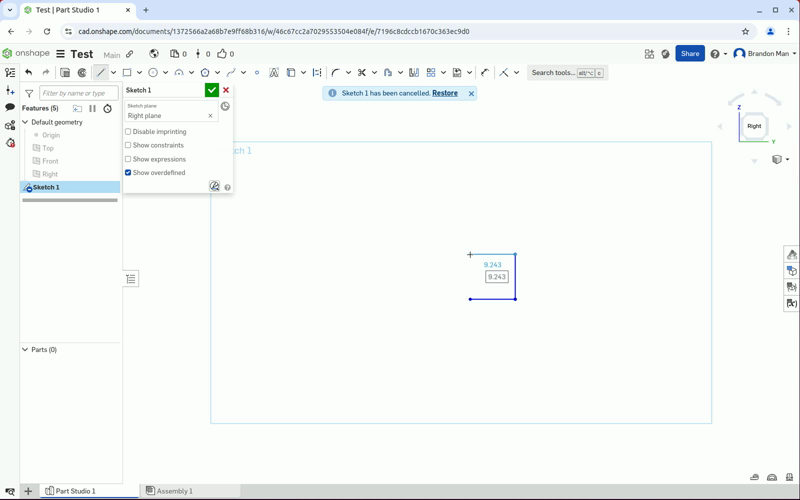
click(470, 254)
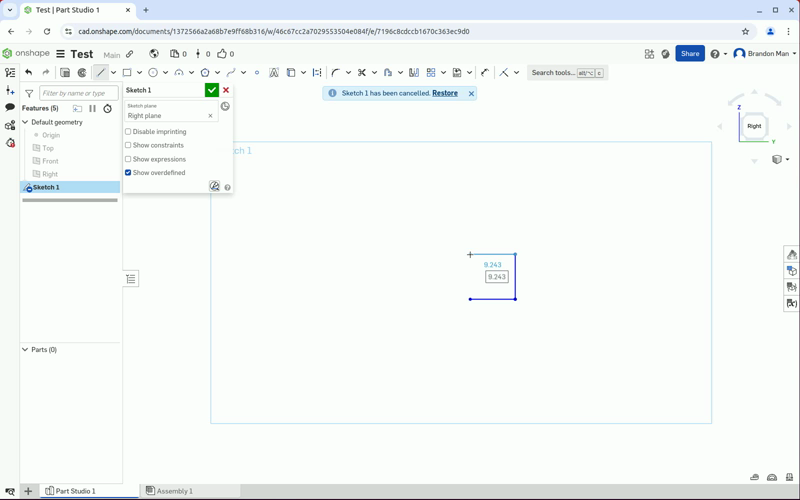
key_up(shift)
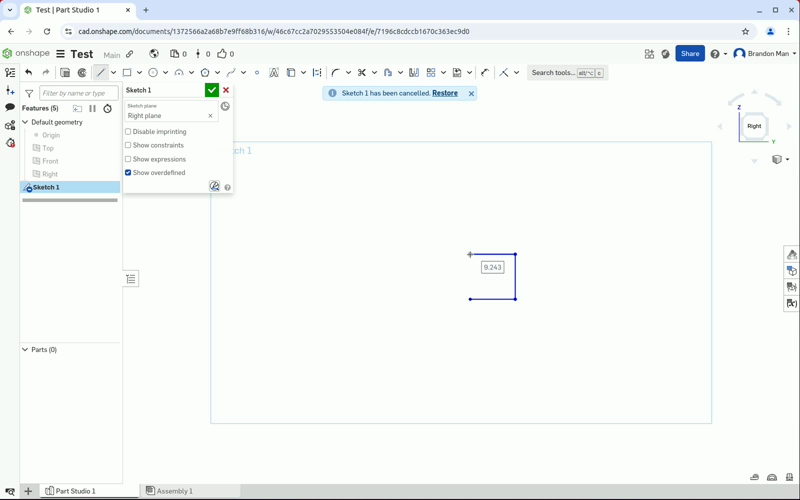
mouse_move(500, 254)
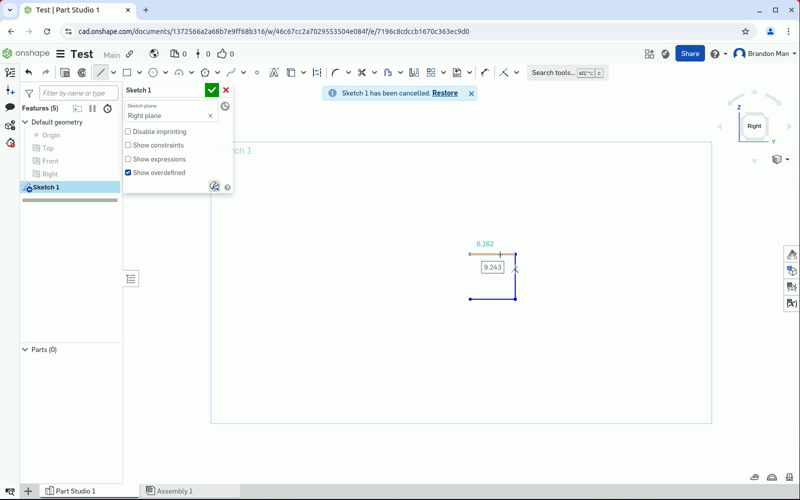
key_down(shift)
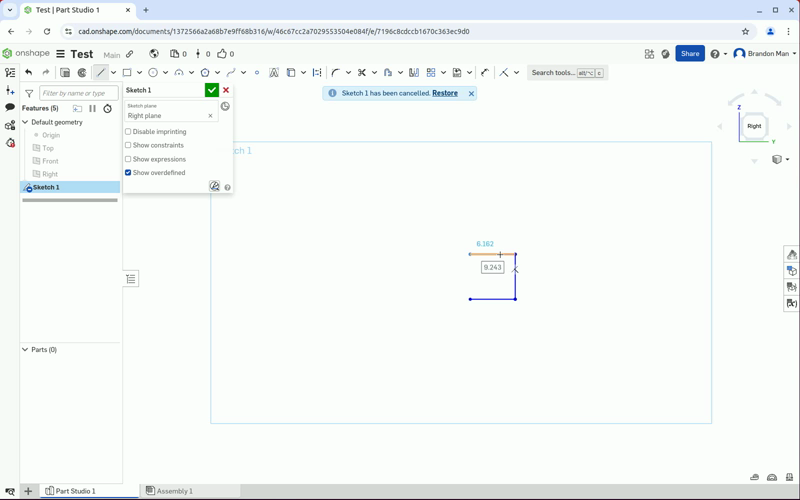
mouse_move(470, 299)
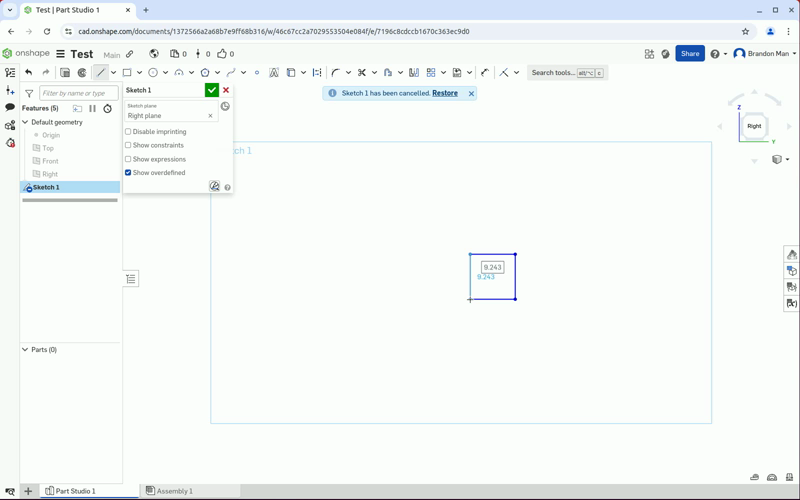
key_up(shift)
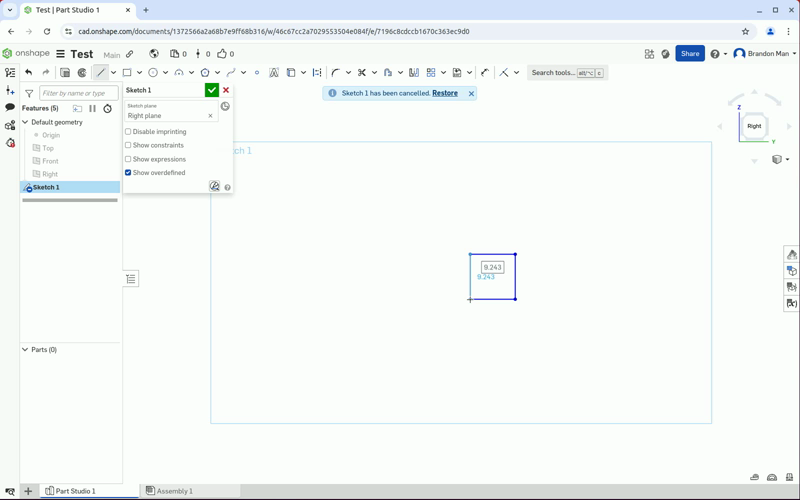
click(470, 299)
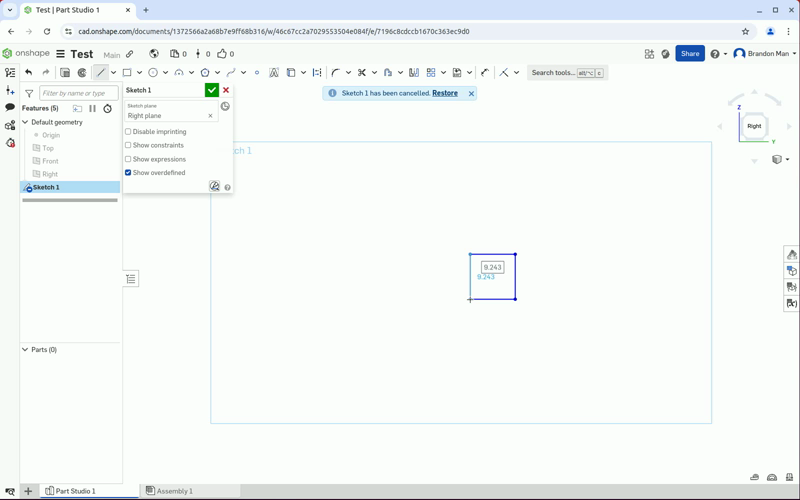
key(esc)
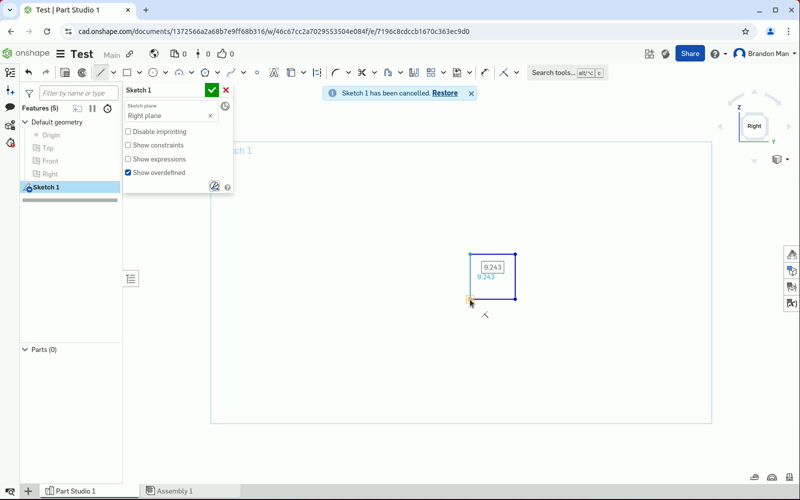
mouse_move(495, 274)
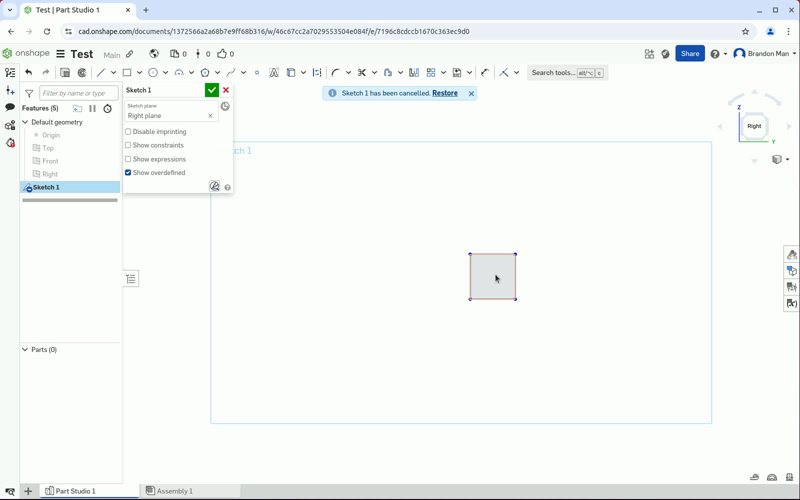
click(495, 274)
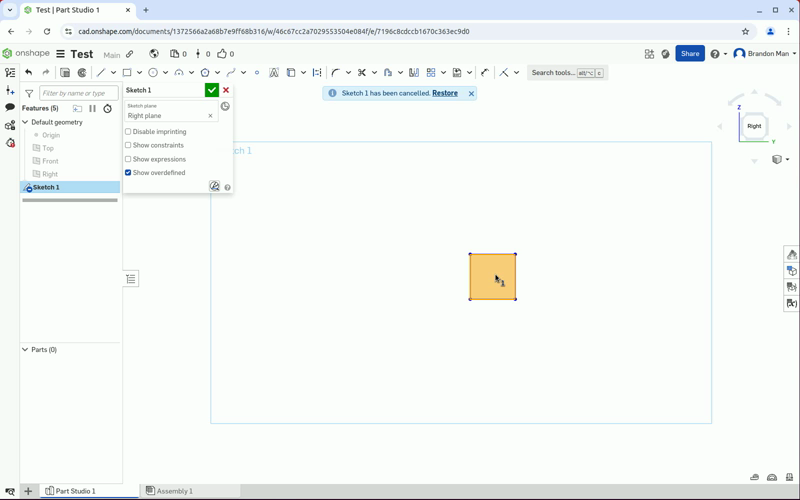
mouse_move(73, 352)
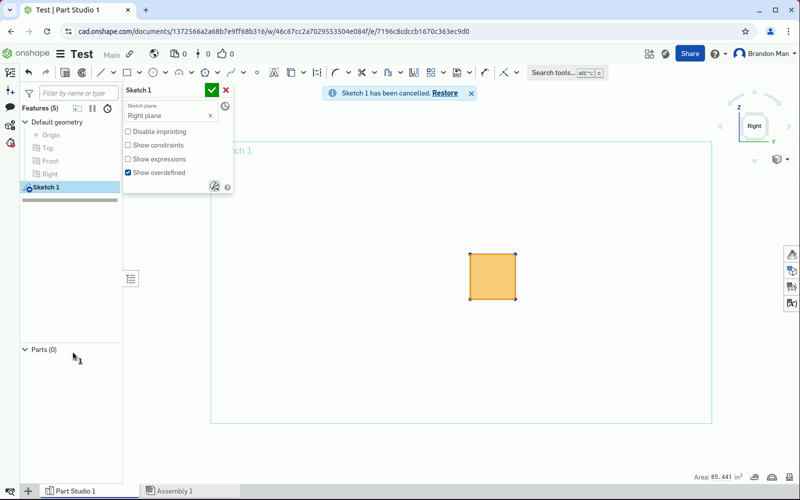
key(shift+y)
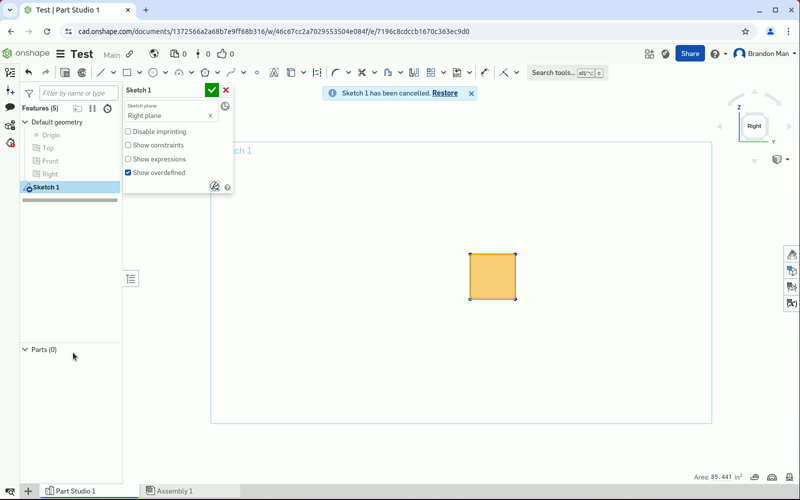
key(shift+e)
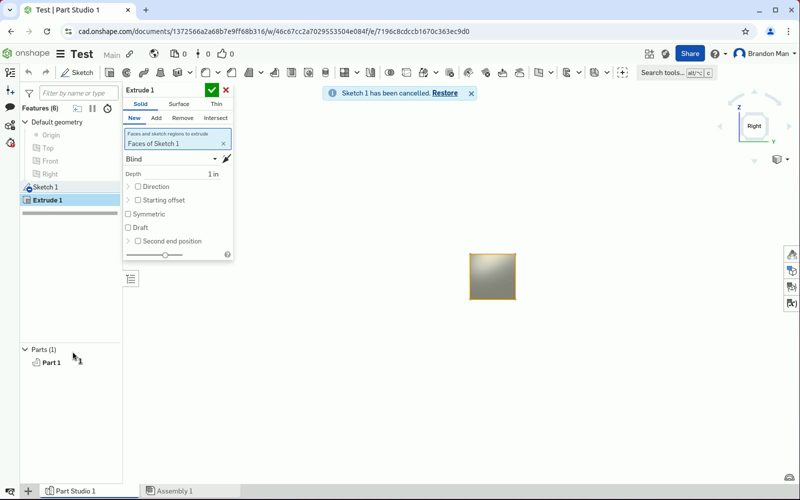
mouse_move(143, 106)
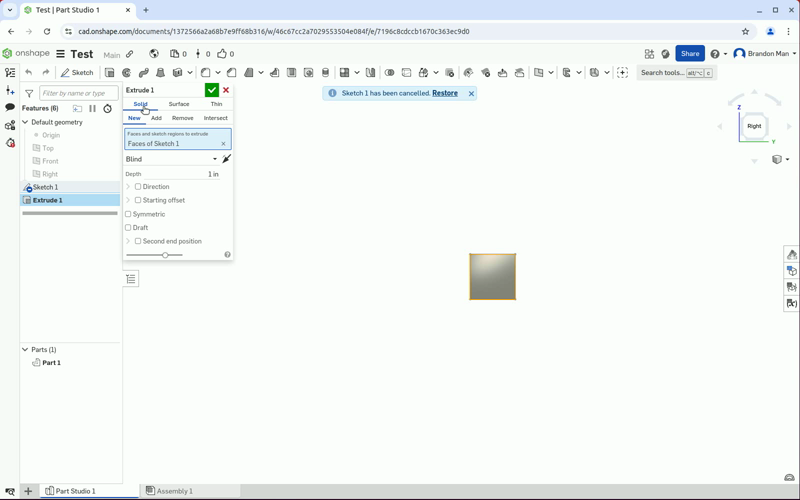
click(143, 106)
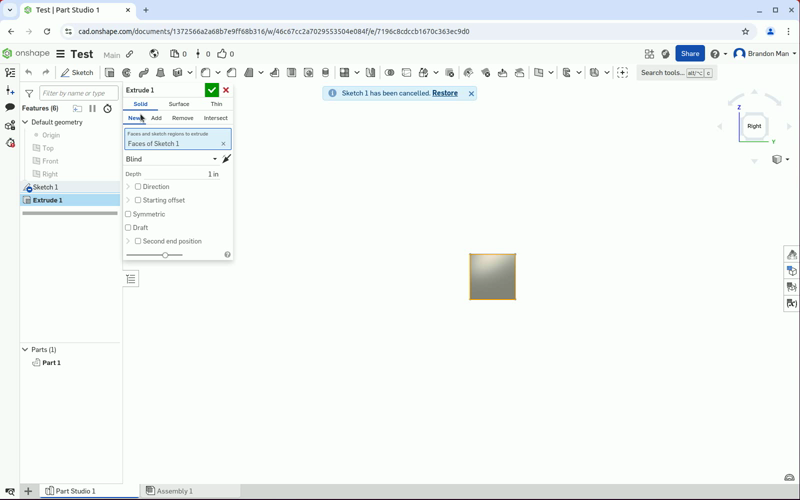
mouse_move(137, 120)
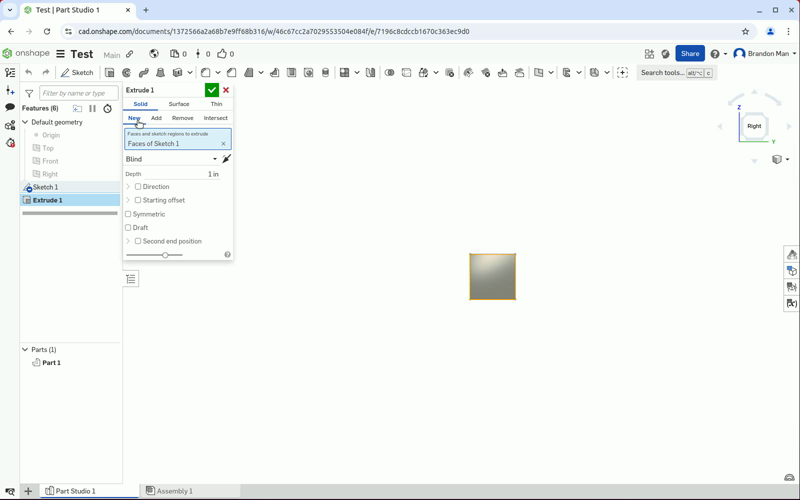
click(137, 120)
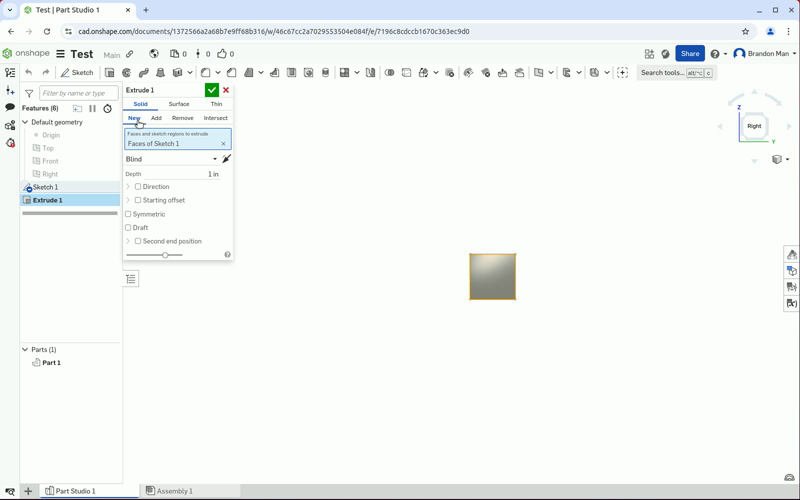
key(tab, 4)
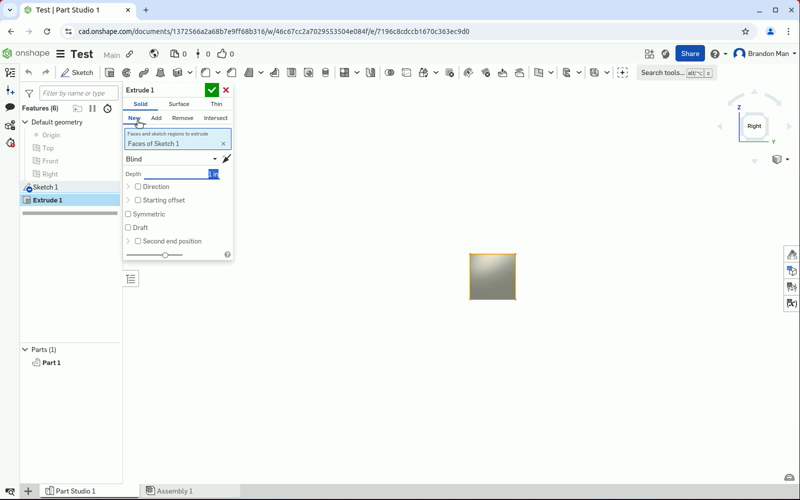
text(1.204)
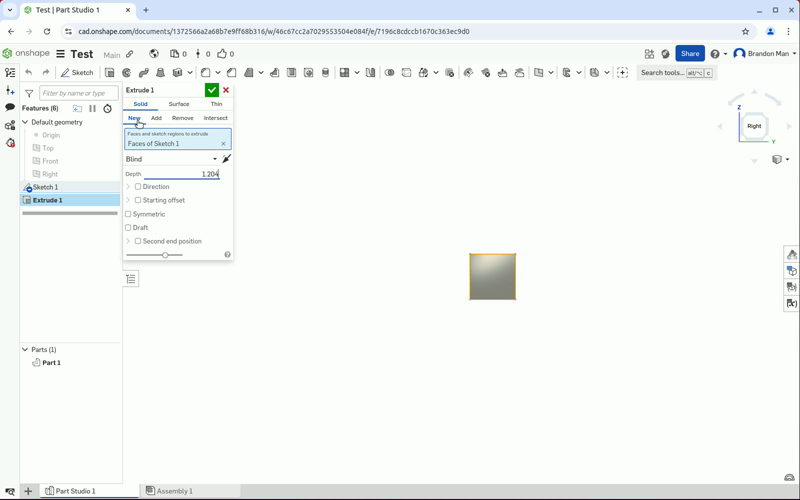
key(enter)
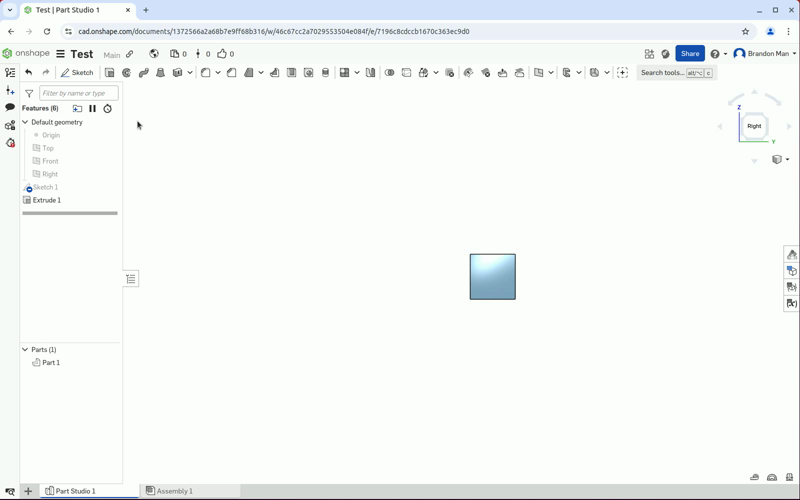
key(shift+h)
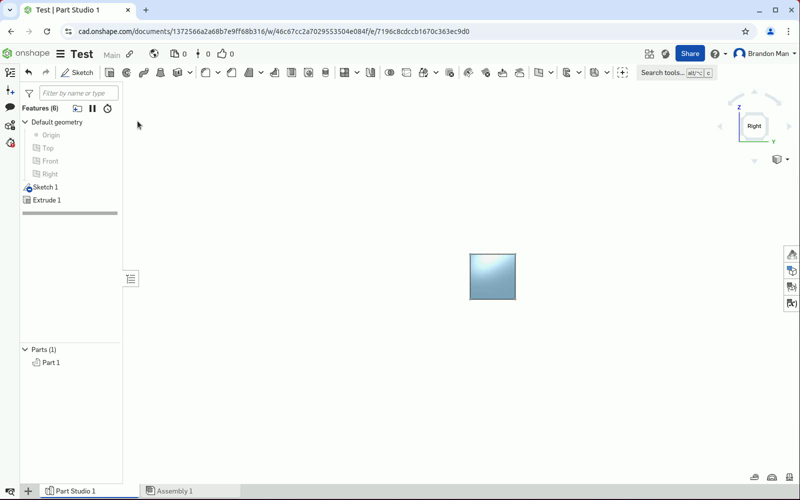
key(shift+h)
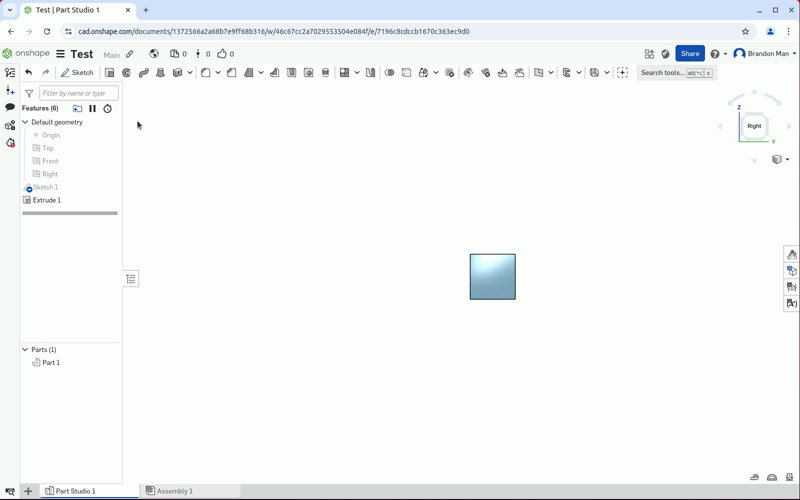
mouse_move(73, 189)
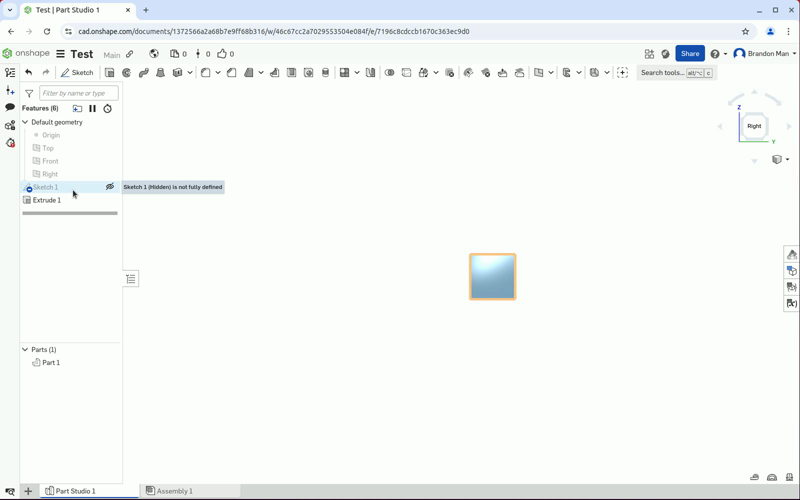
click(73, 189)
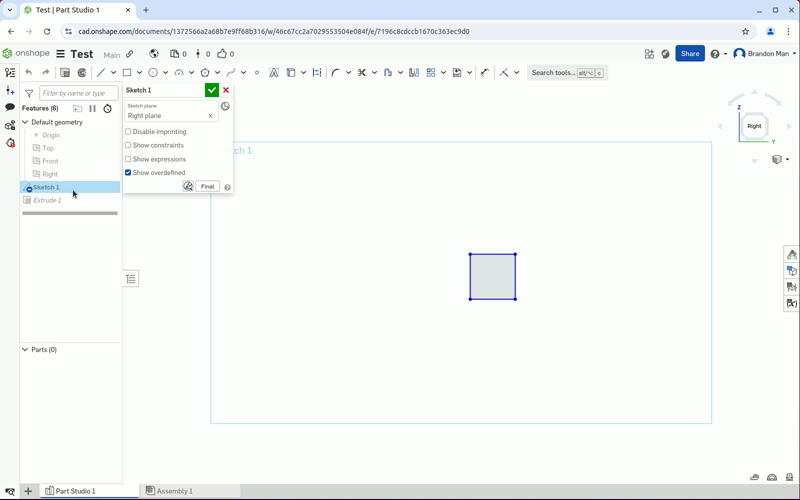
mouse_move(229, 92)
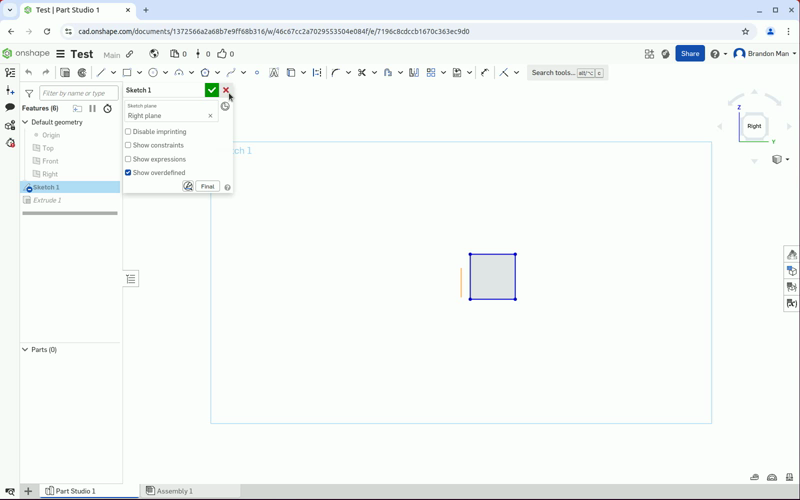
click(229, 92)
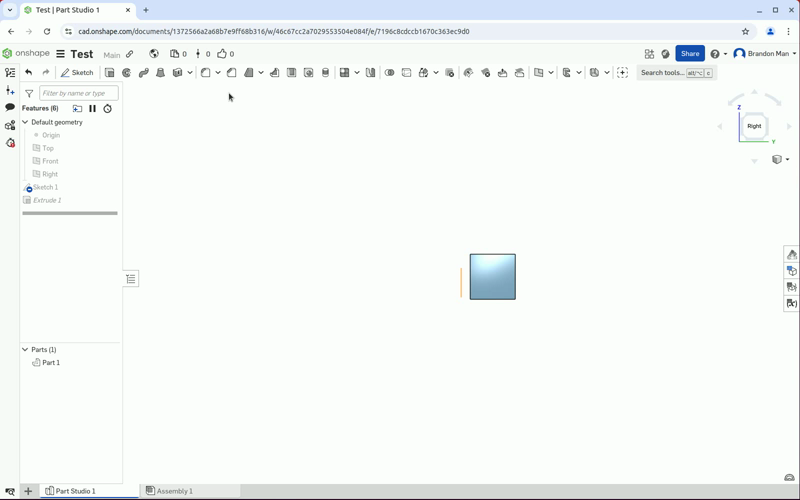
mouse_move(73, 352)
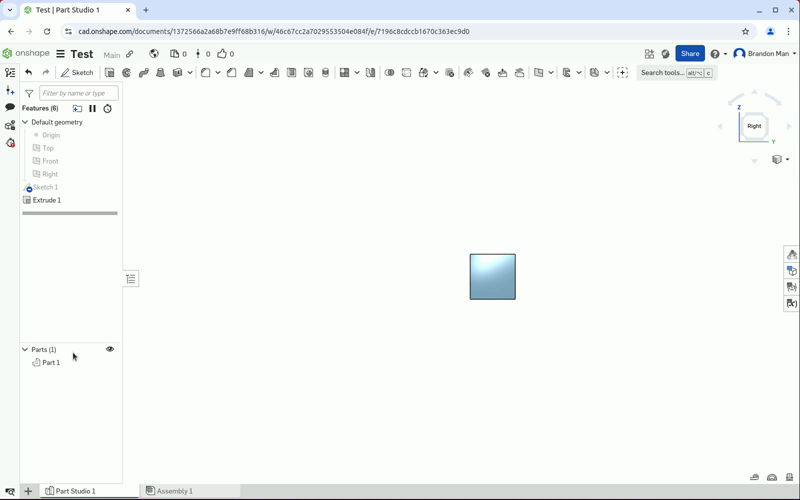
key(y)
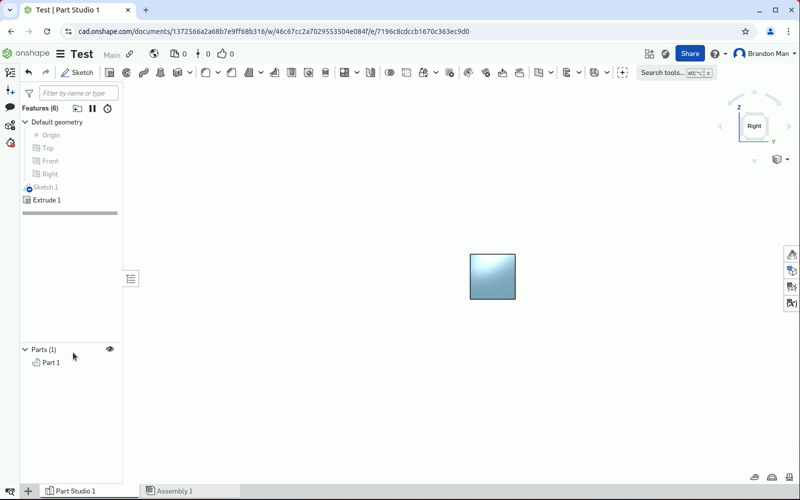
key(shift+p)
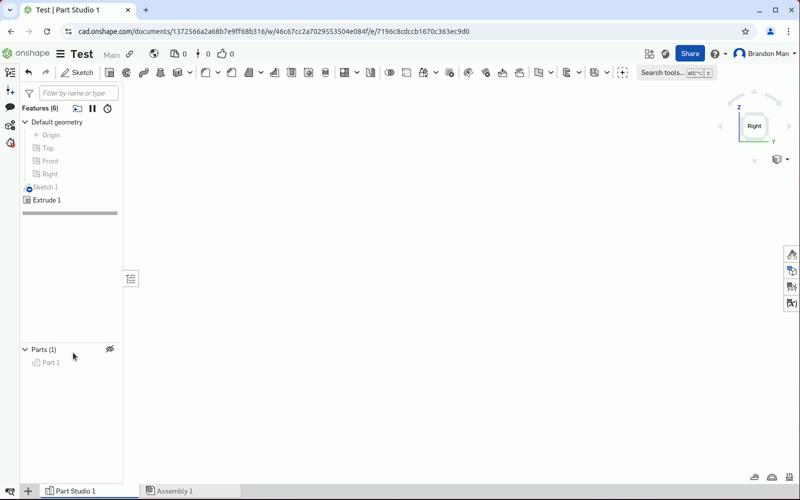
key(space)
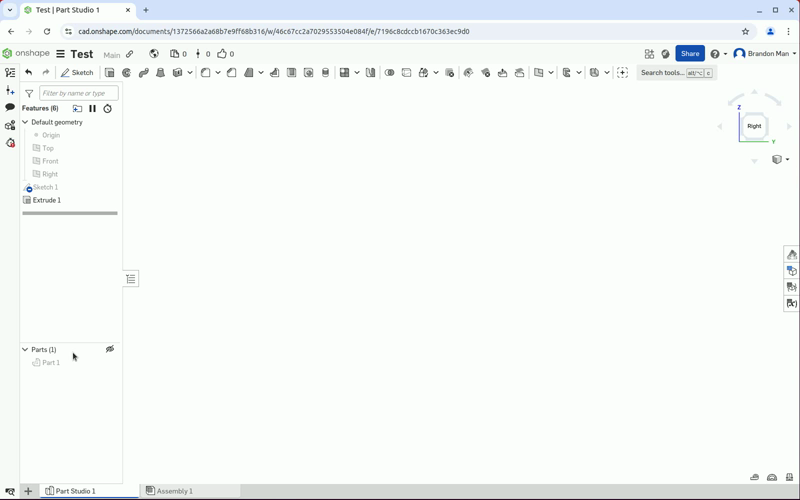
key_down(shift)
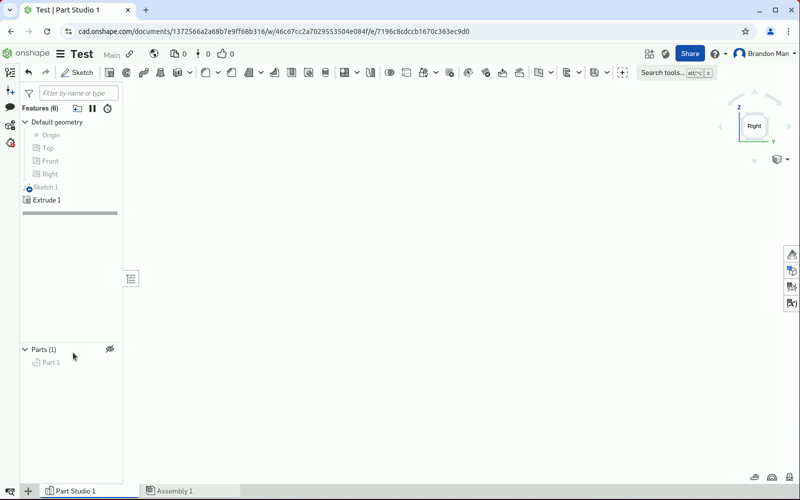
key(right)
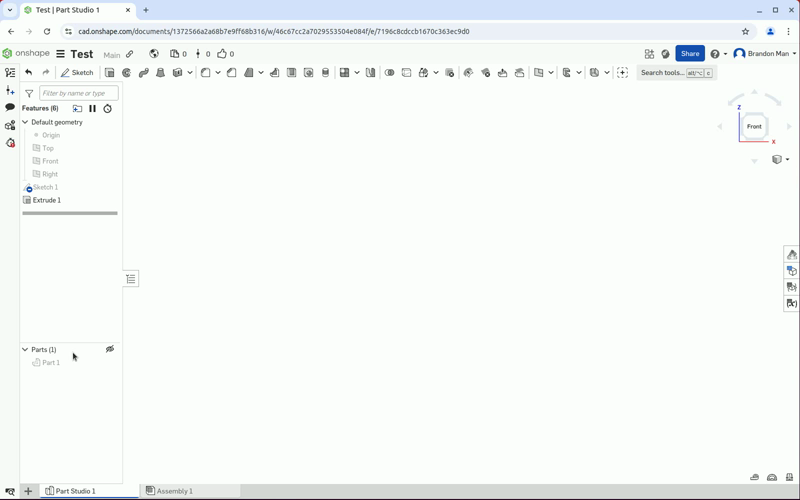
key_up(shift)
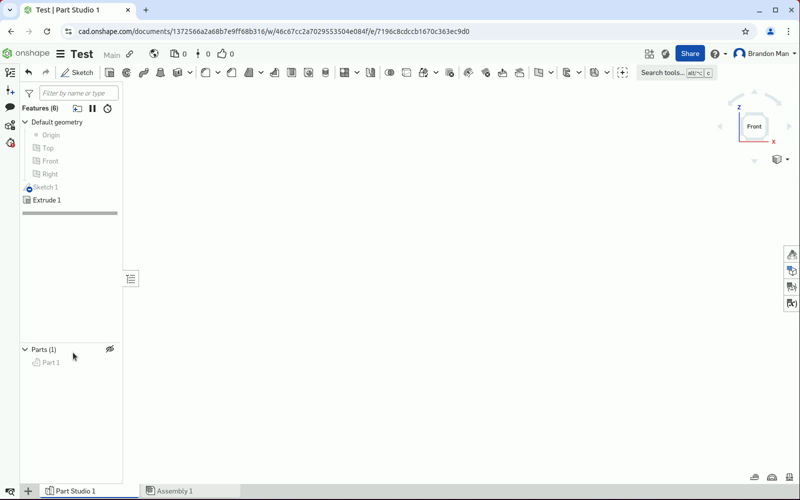
mouse_move(73, 352)
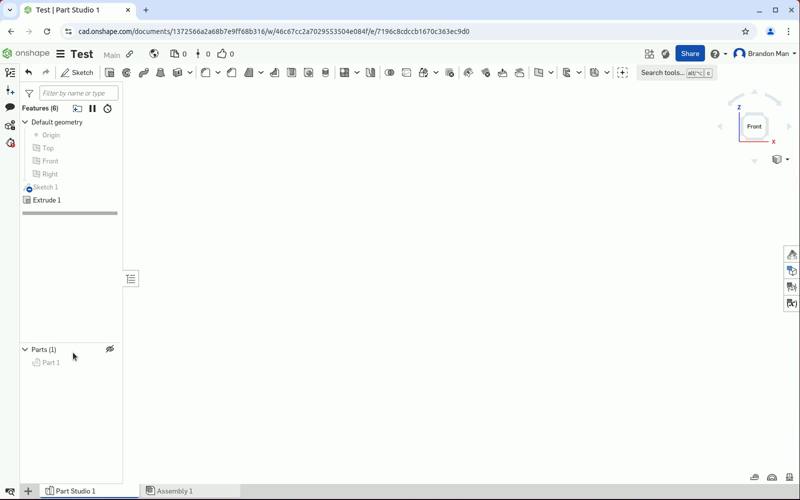
key(shift+y)
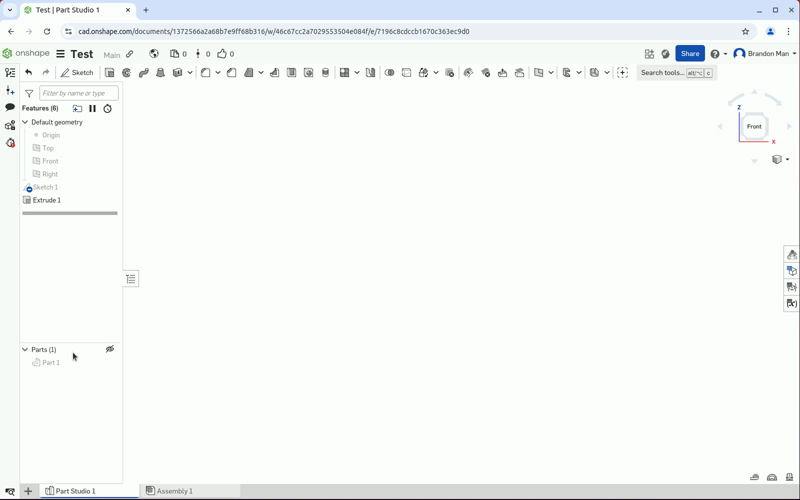
key(shift+s)
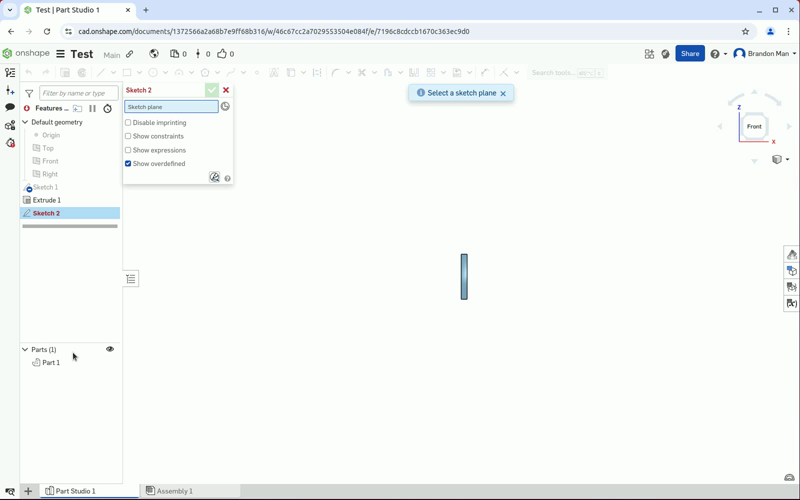
mouse_move(73, 163)
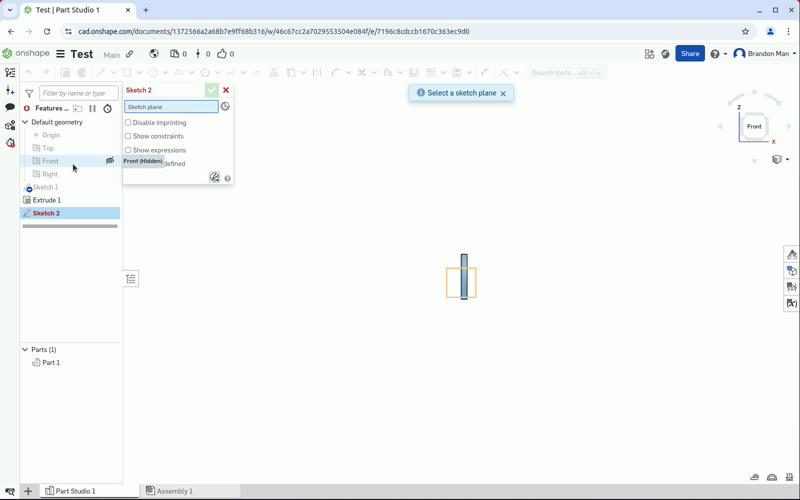
click(73, 163)
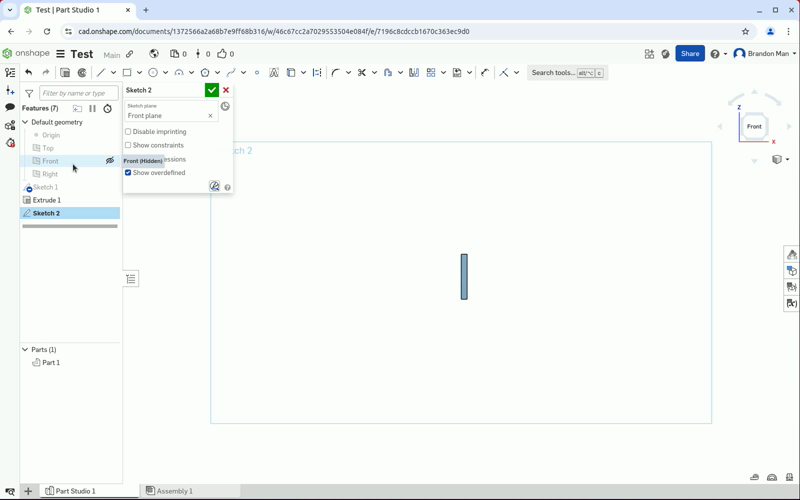
mouse_move(73, 352)
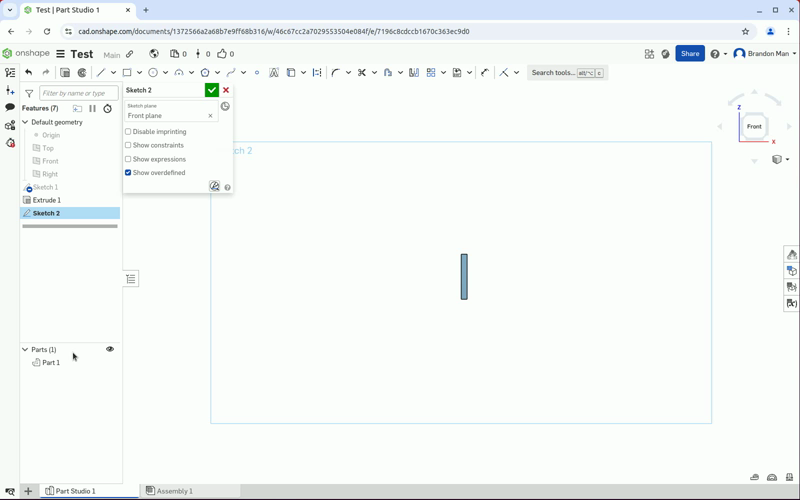
key(y)
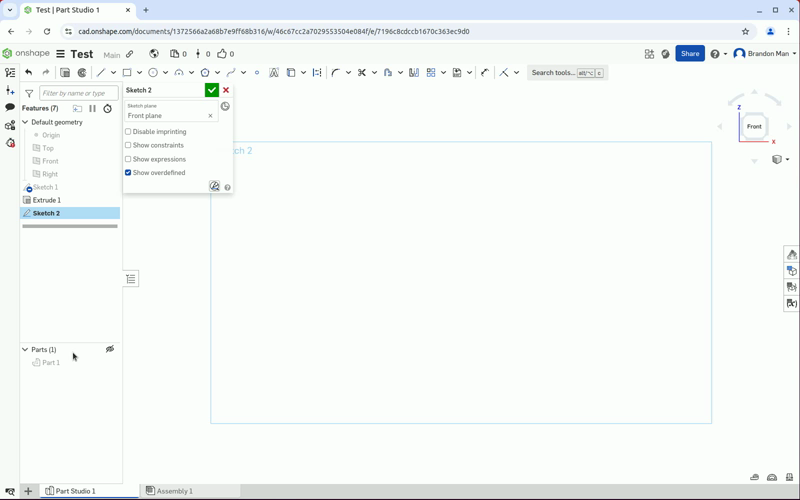
key(l)
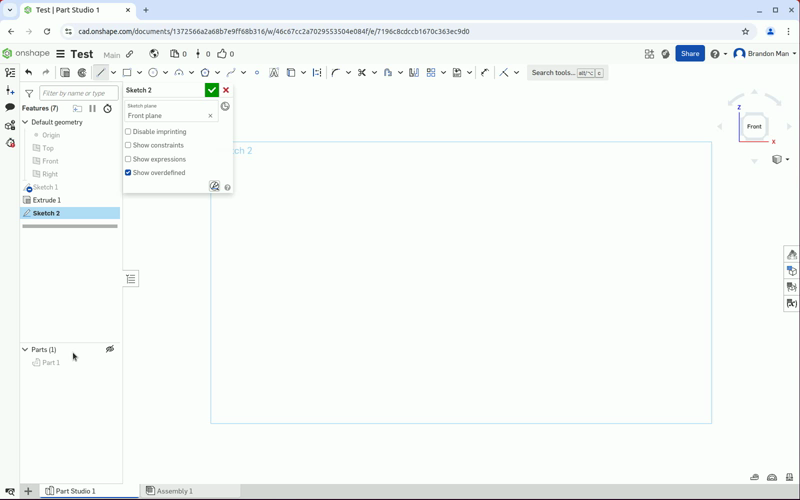
key_down(shift)
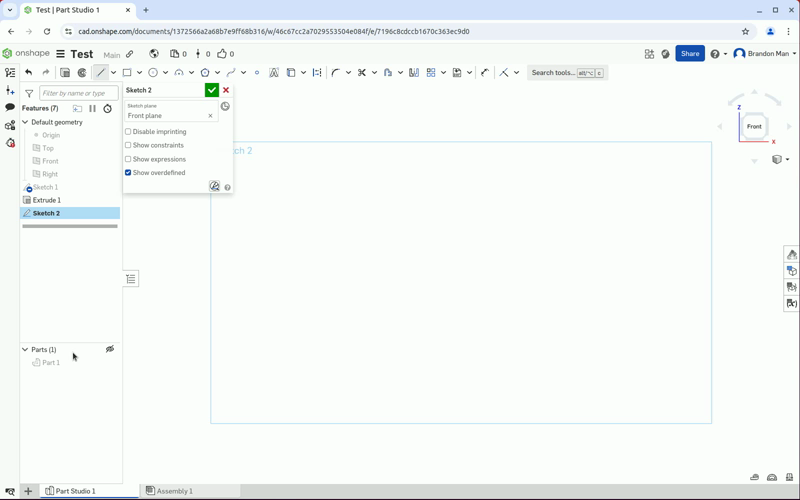
mouse_move(348, 303)
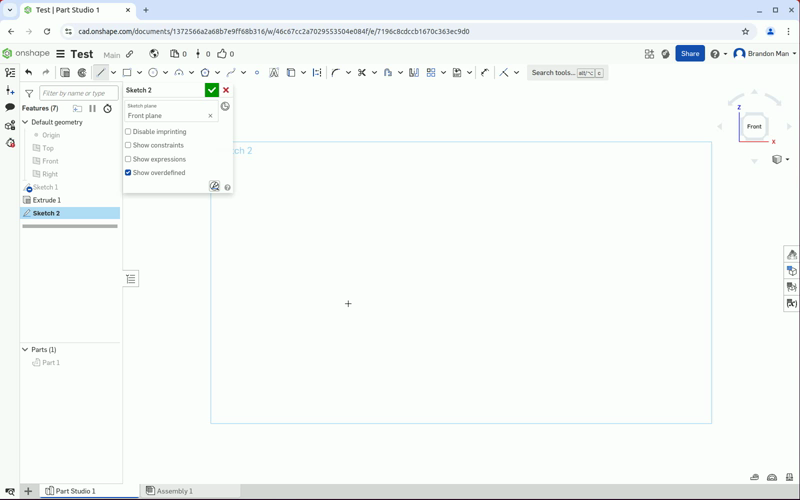
click(348, 303)
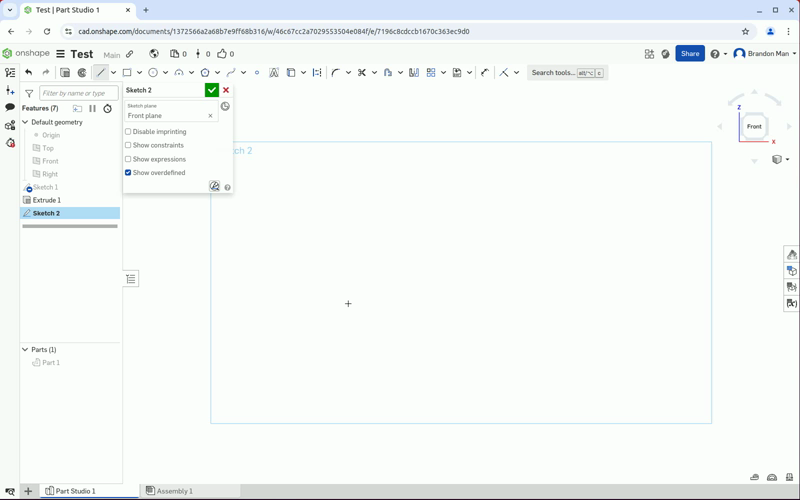
key_up(shift)
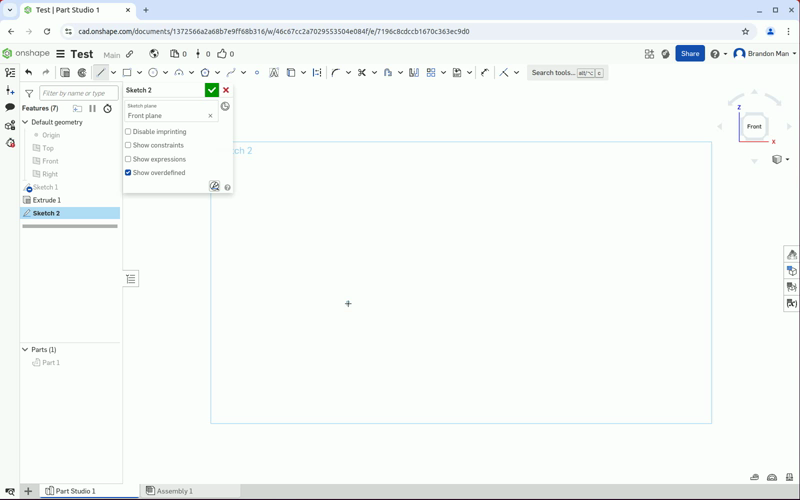
key_down(shift)
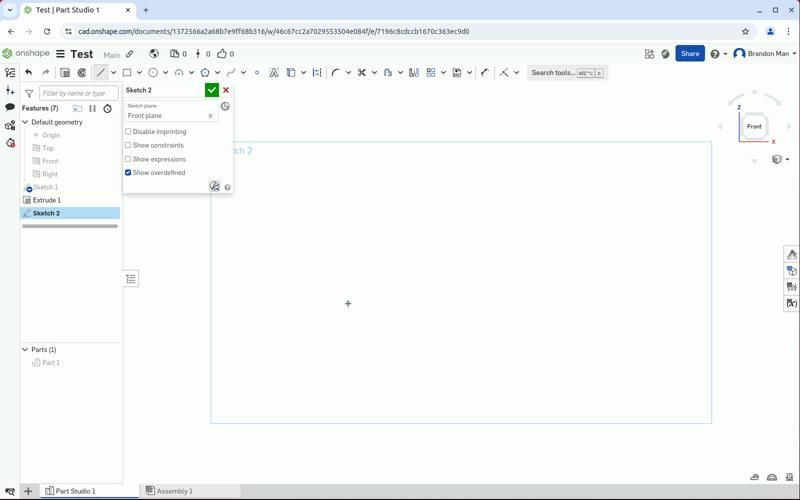
mouse_move(460, 303)
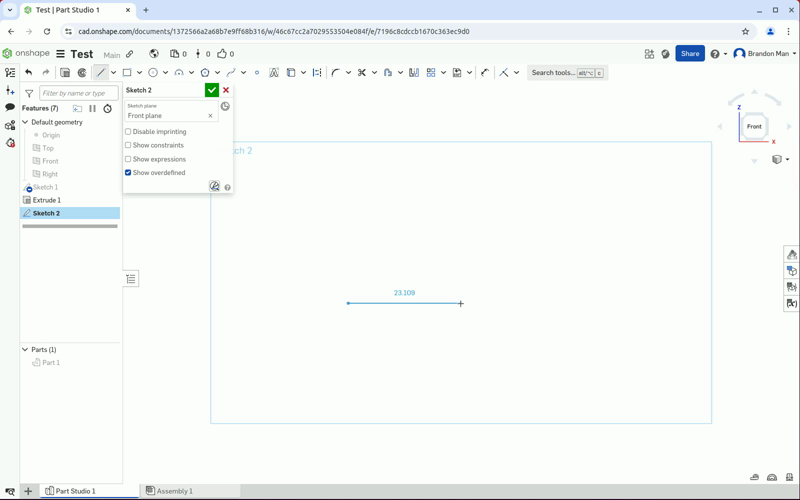
click(460, 303)
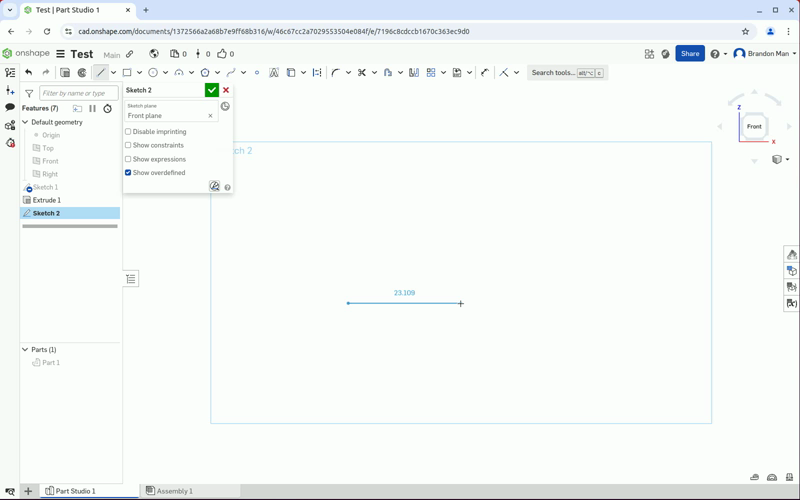
key_up(shift)
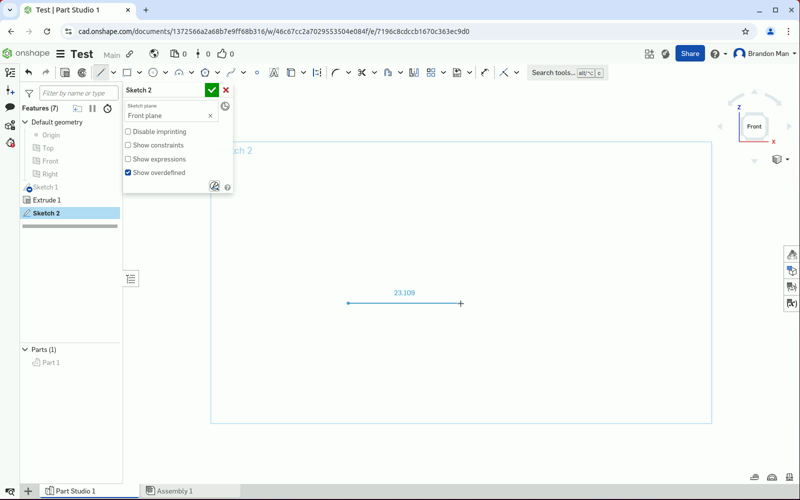
key_down(shift)
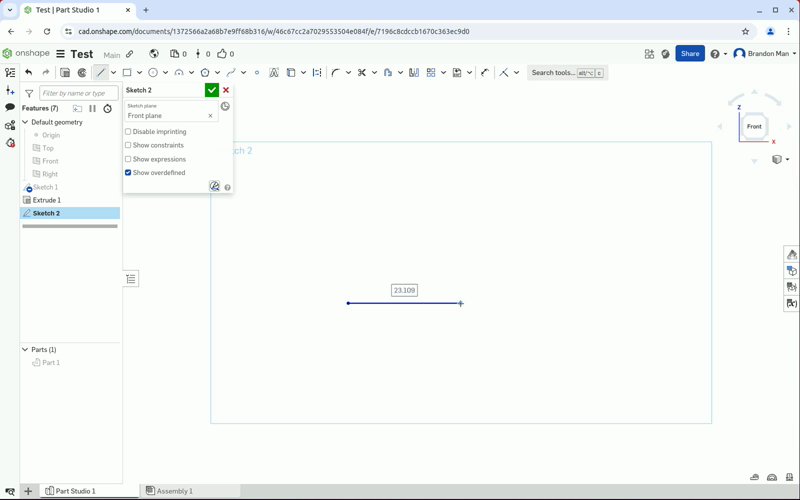
mouse_move(490, 303)
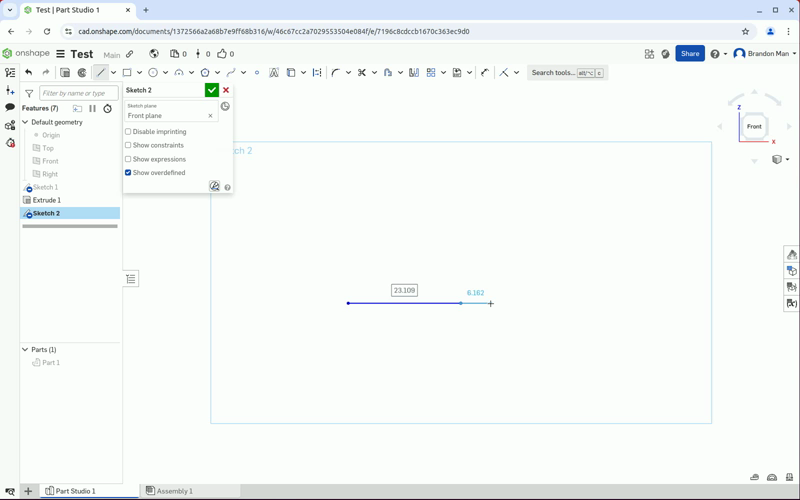
mouse_move(460, 258)
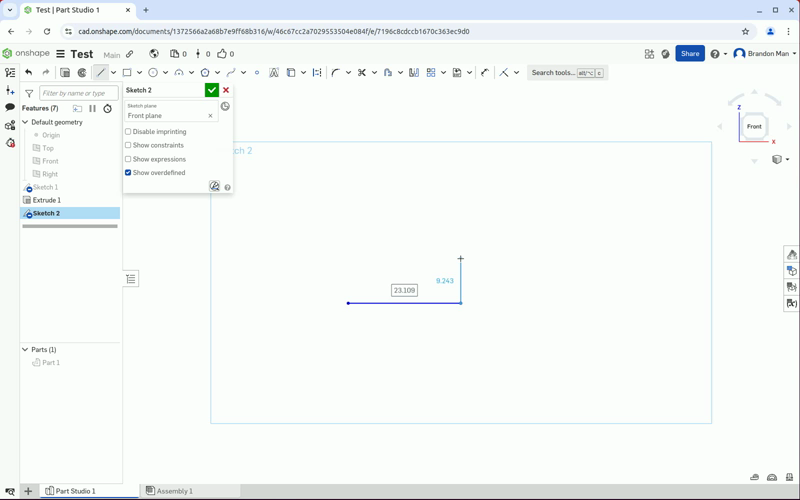
click(460, 258)
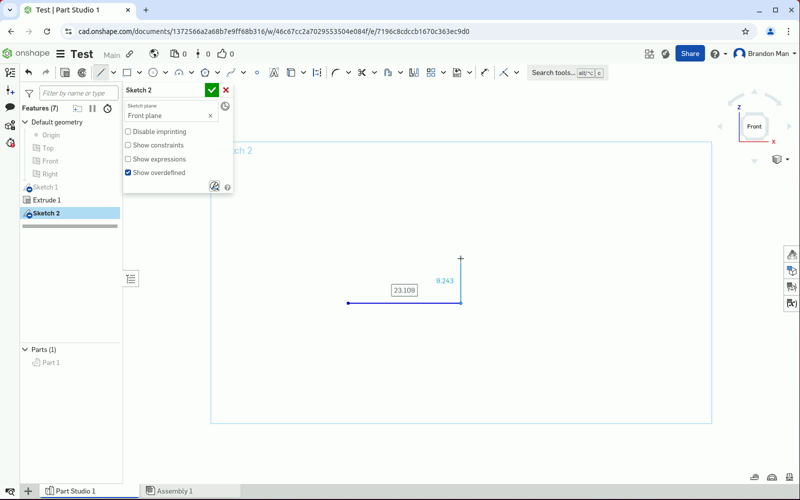
key_up(shift)
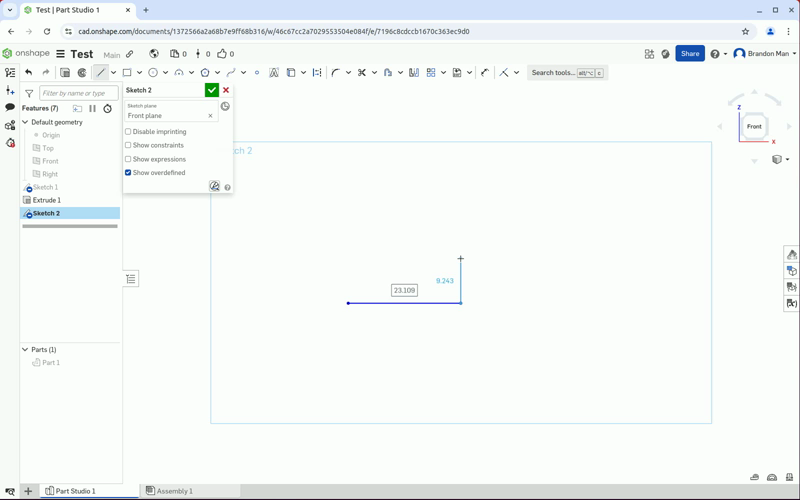
key_down(shift)
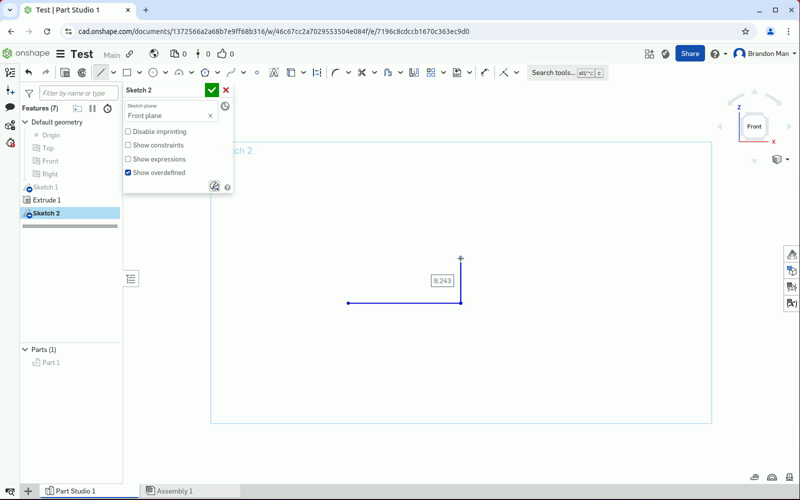
mouse_move(348, 258)
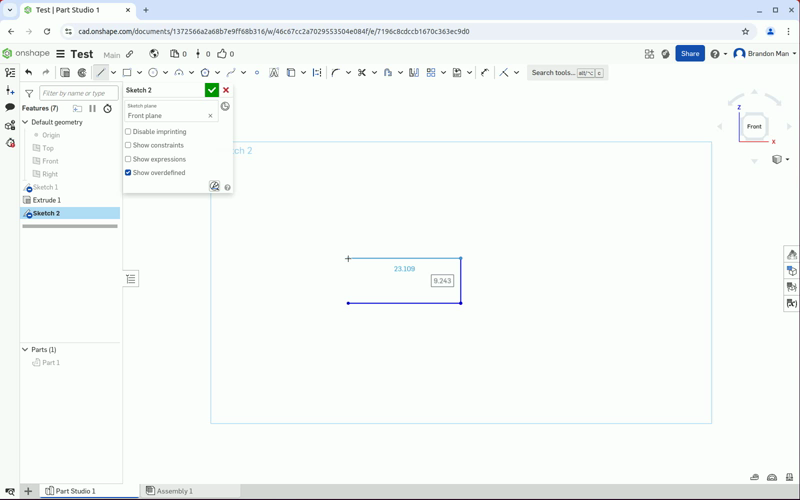
click(348, 258)
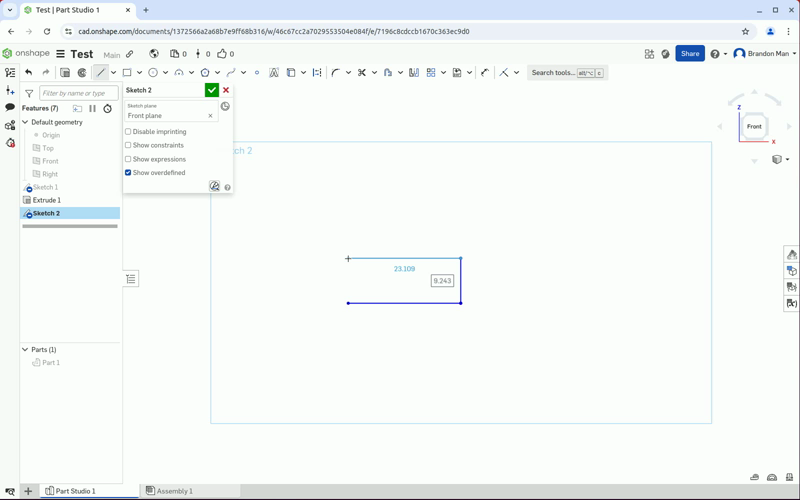
key_up(shift)
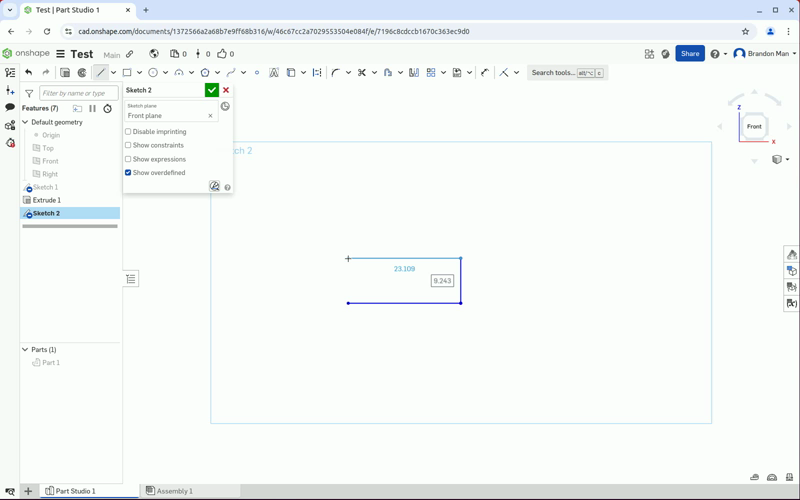
mouse_move(378, 258)
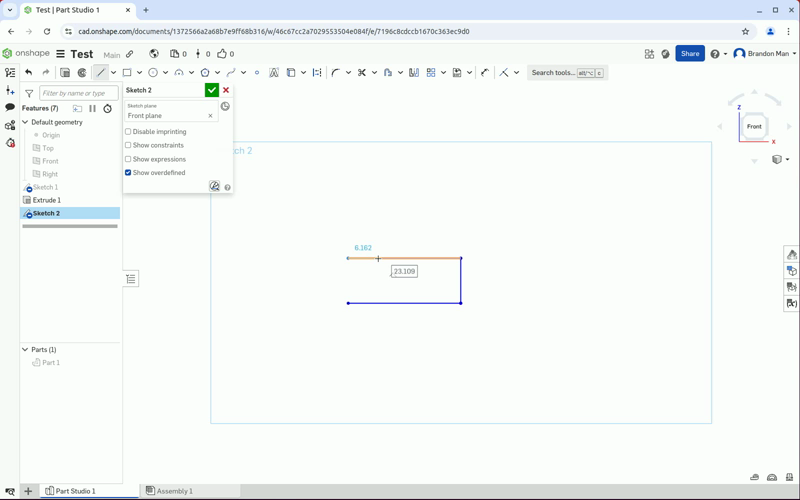
key_down(shift)
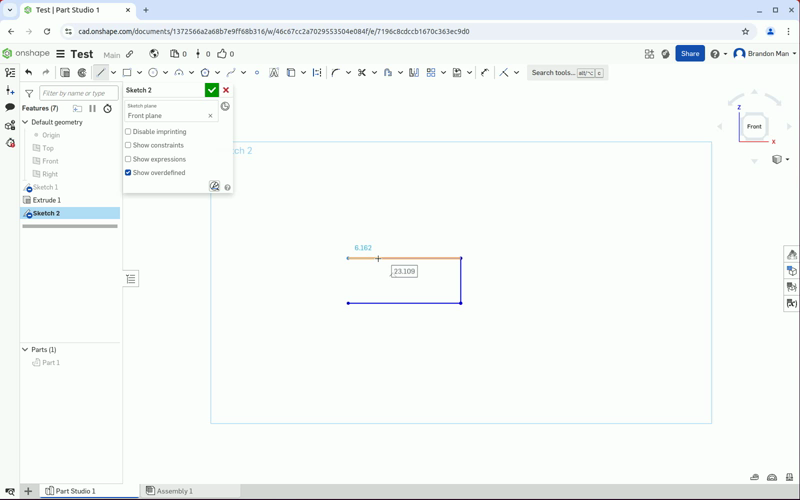
mouse_move(348, 303)
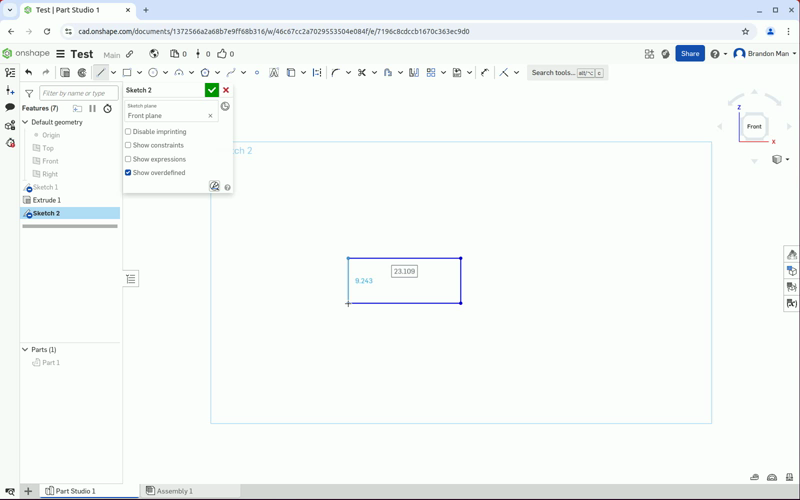
key_up(shift)
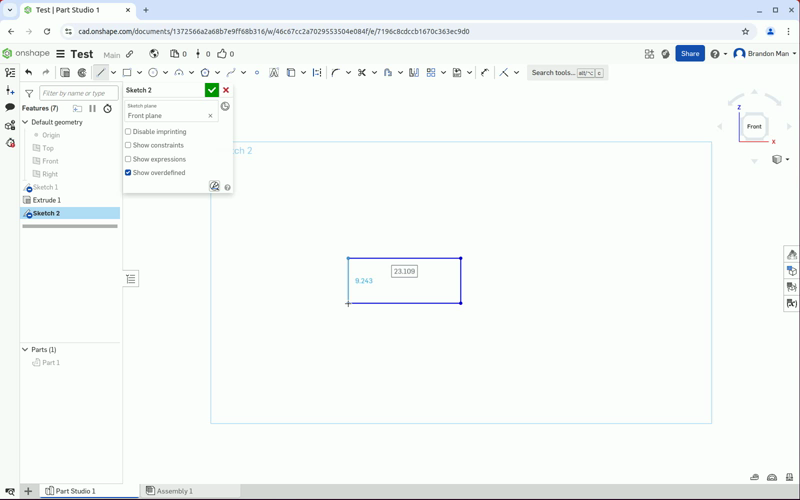
click(348, 303)
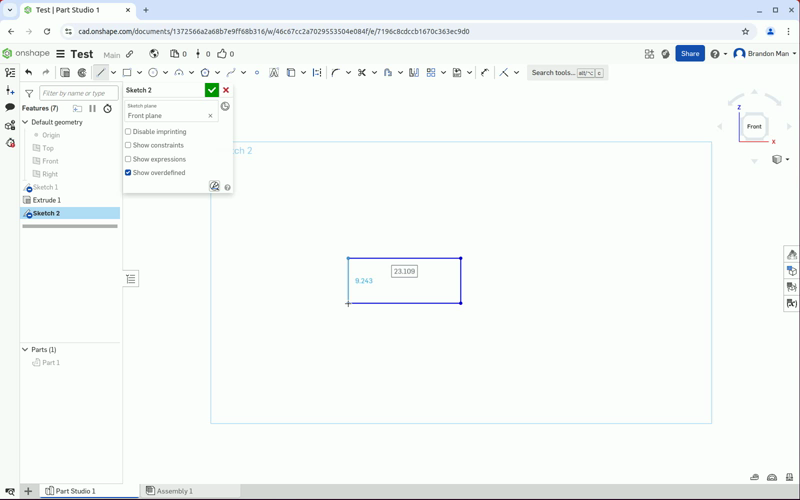
key(esc)
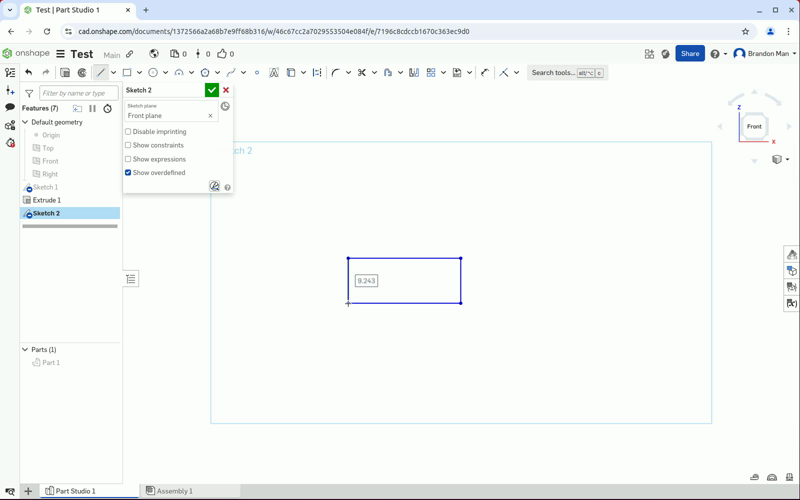
mouse_move(446, 294)
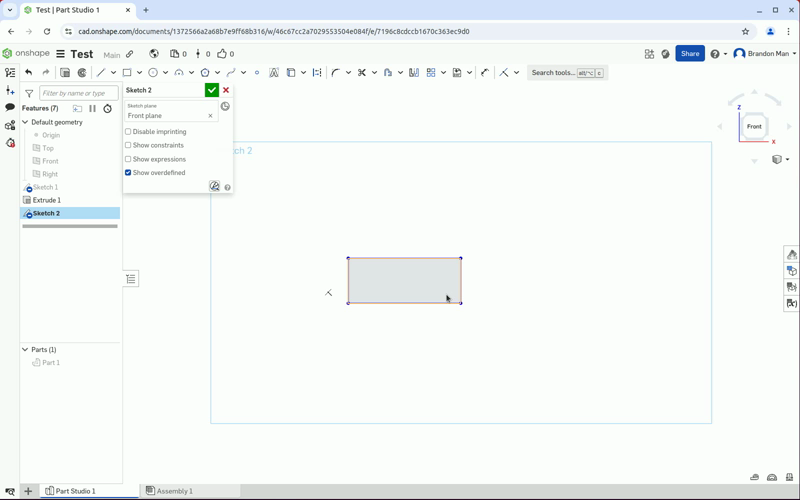
click(446, 294)
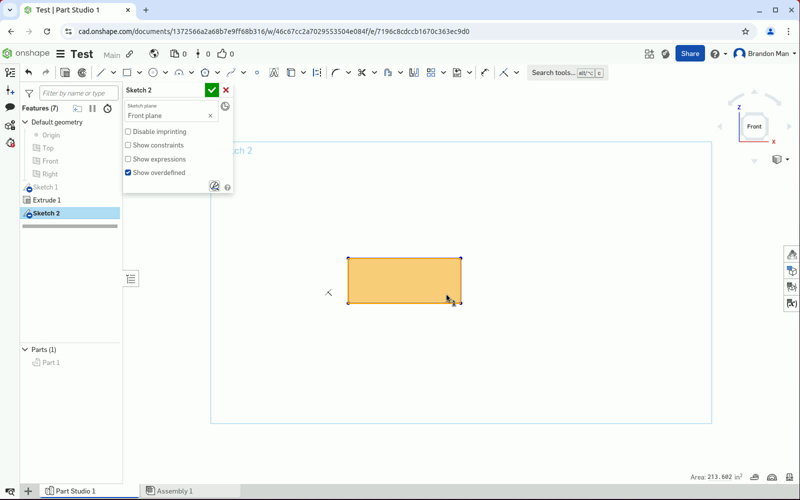
mouse_move(73, 352)
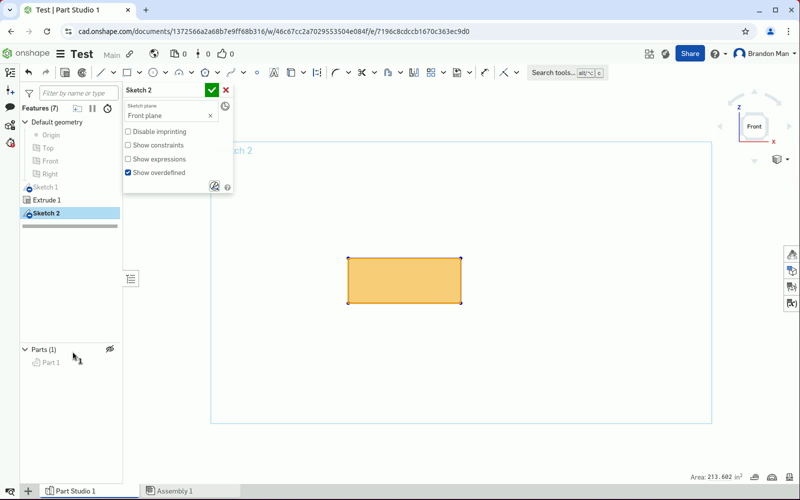
key(shift+y)
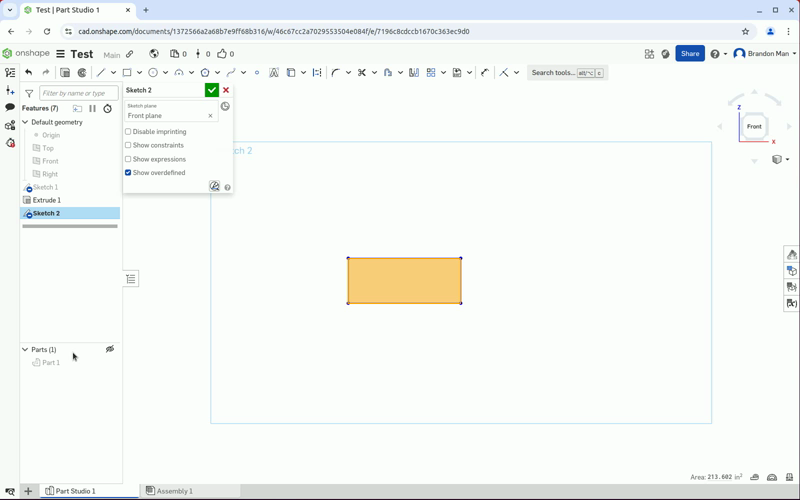
key(shift+e)
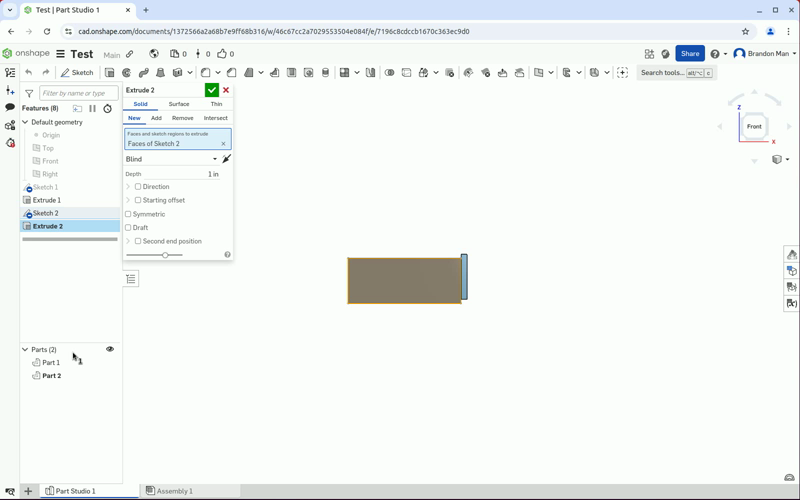
mouse_move(143, 106)
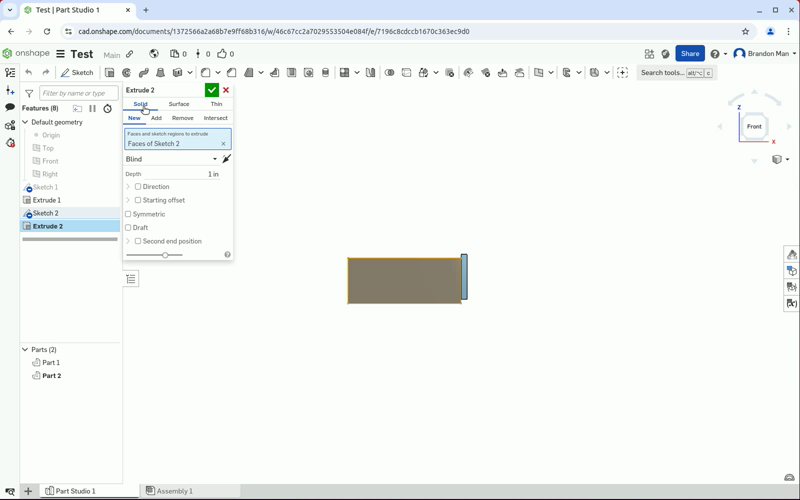
click(143, 106)
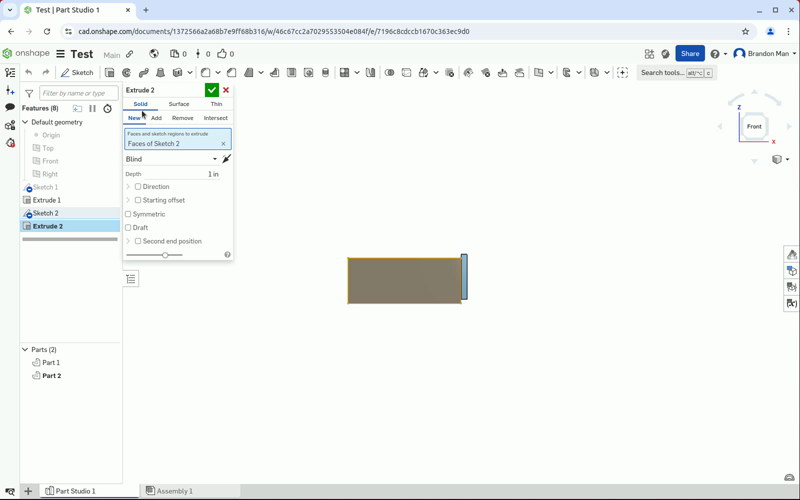
mouse_move(137, 120)
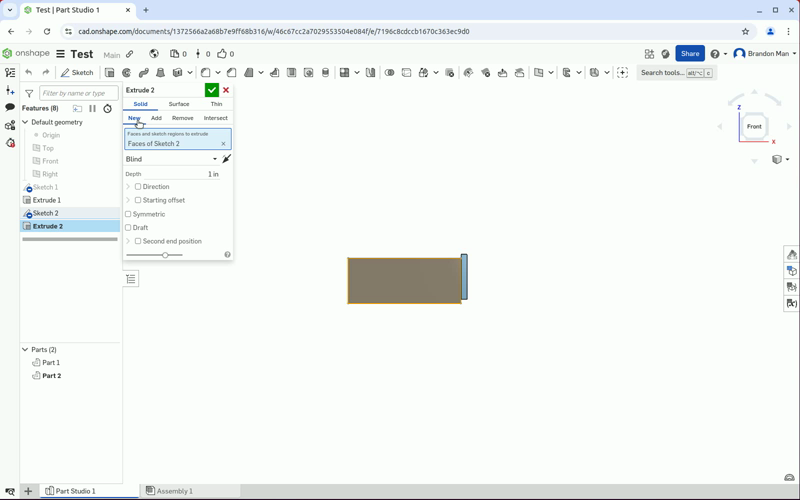
click(137, 120)
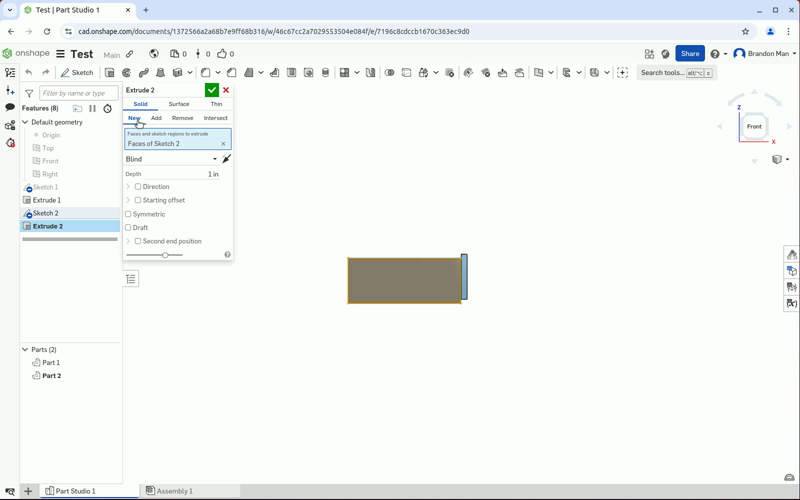
key(tab, 4)
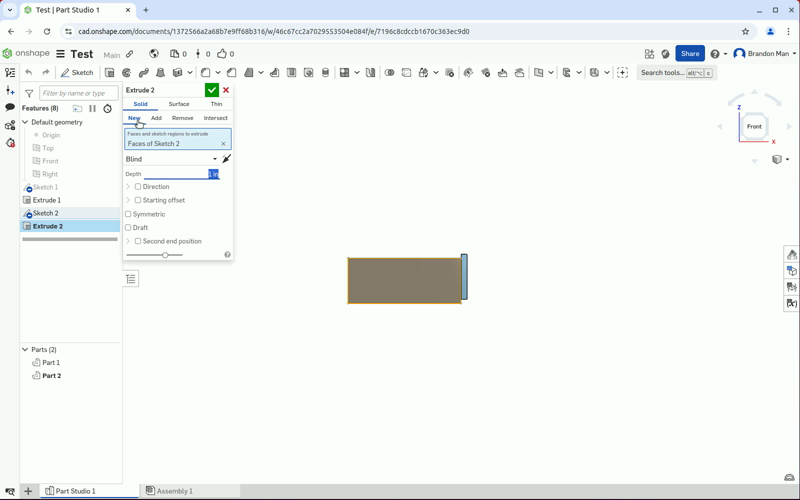
text(1.204)
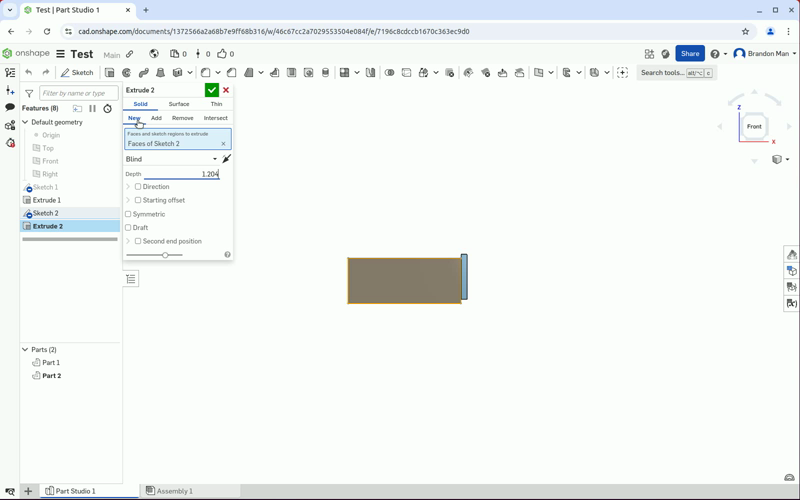
key(enter)
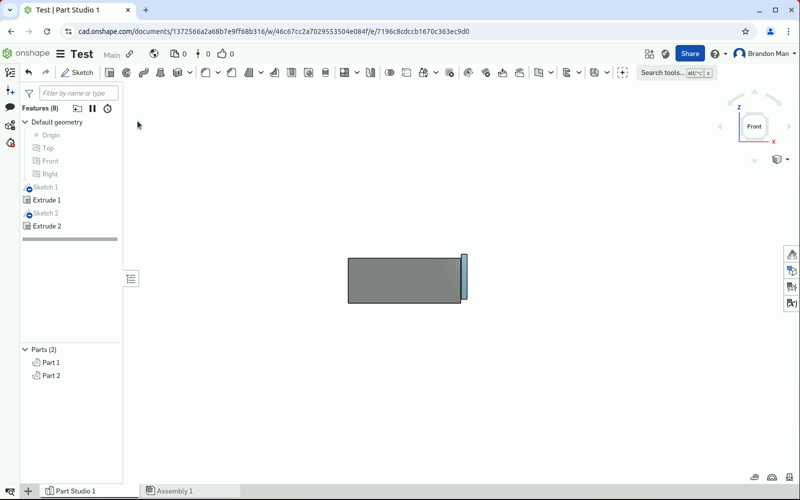
key(shift+h)
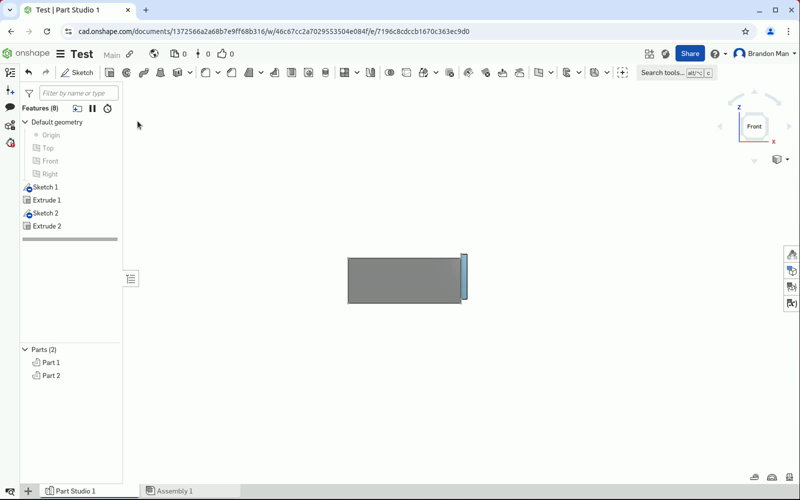
key(shift+h)
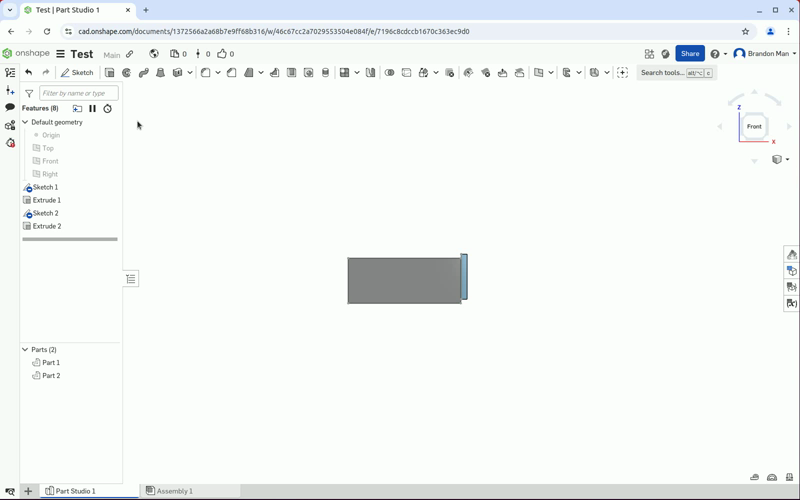
key(shift+7)
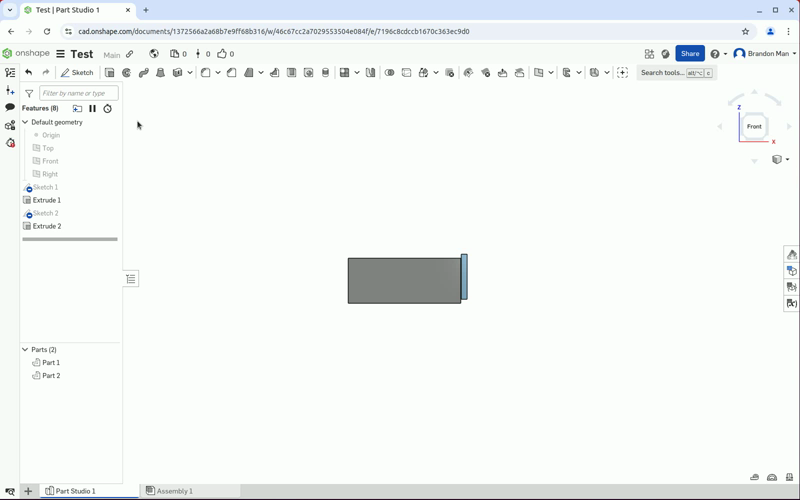
key(left, 2)
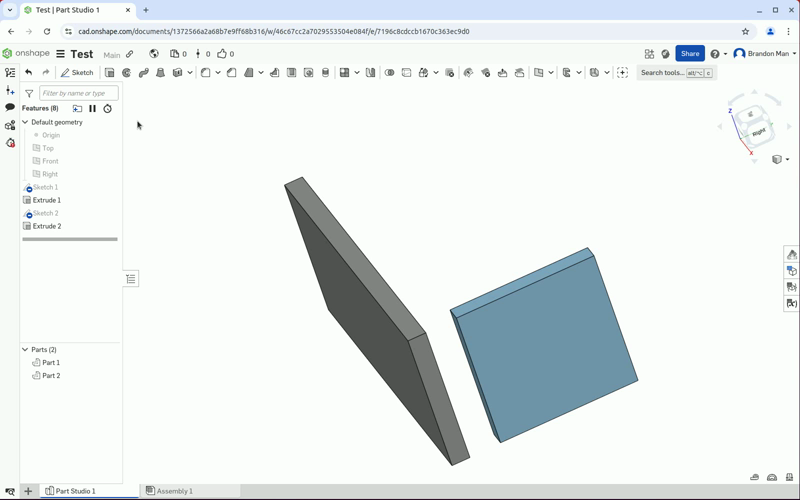
key(down, 2)
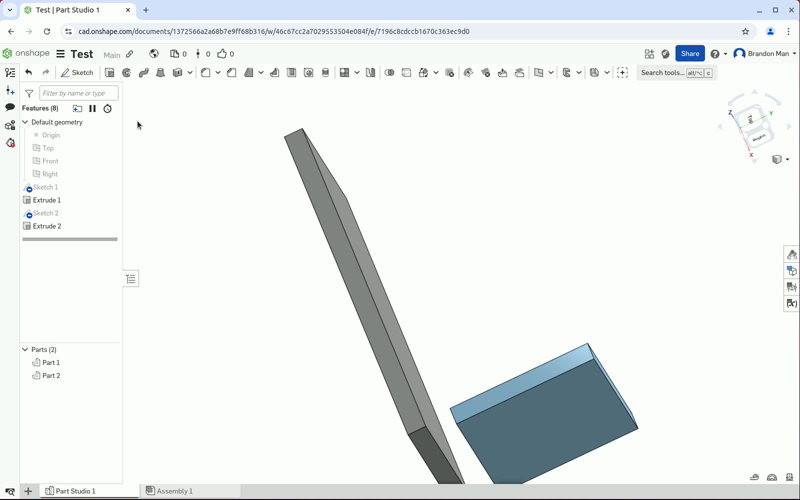
key(up, 2)
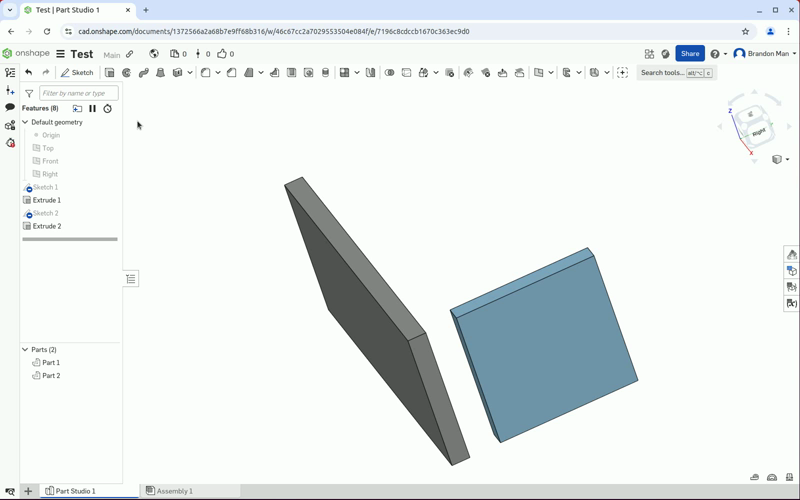
key(right, 2)
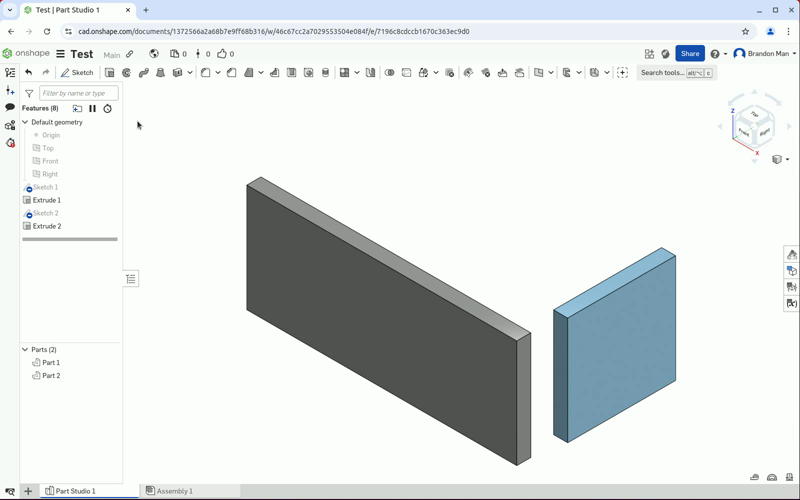
mouse_move(73, 189)
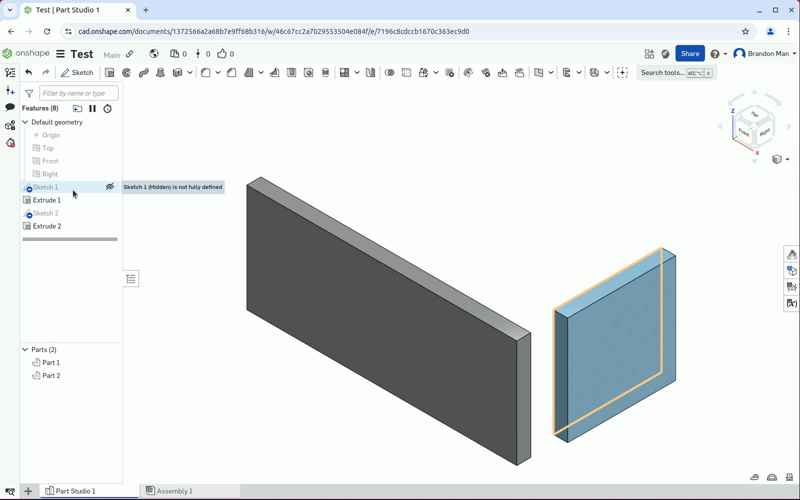
click(73, 189)